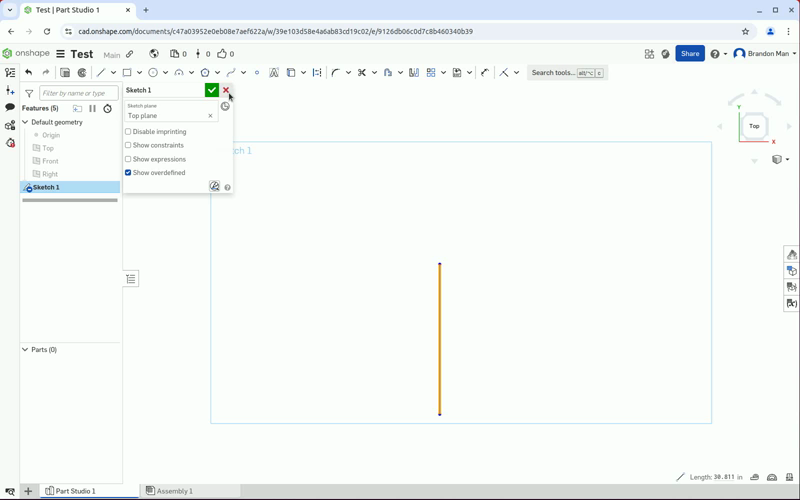
key(shift+h)
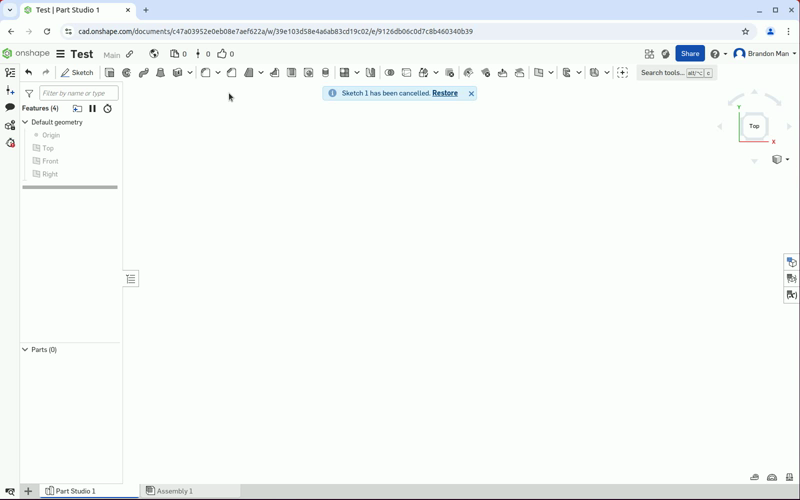
mouse_move(73, 352)
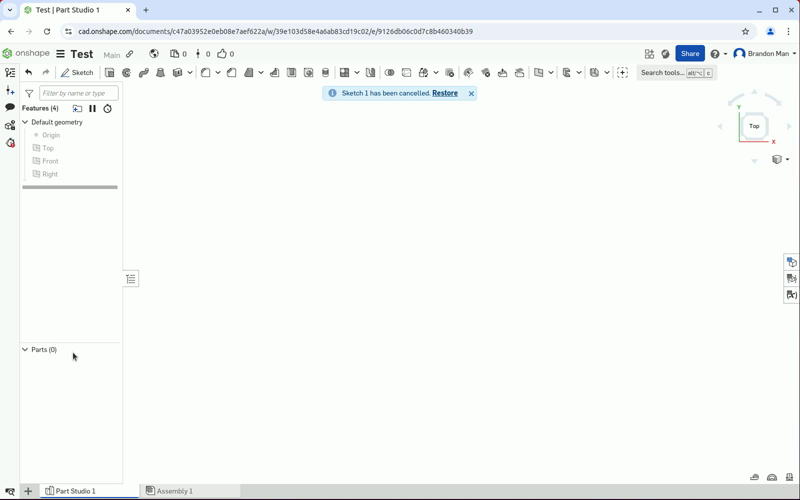
key(y)
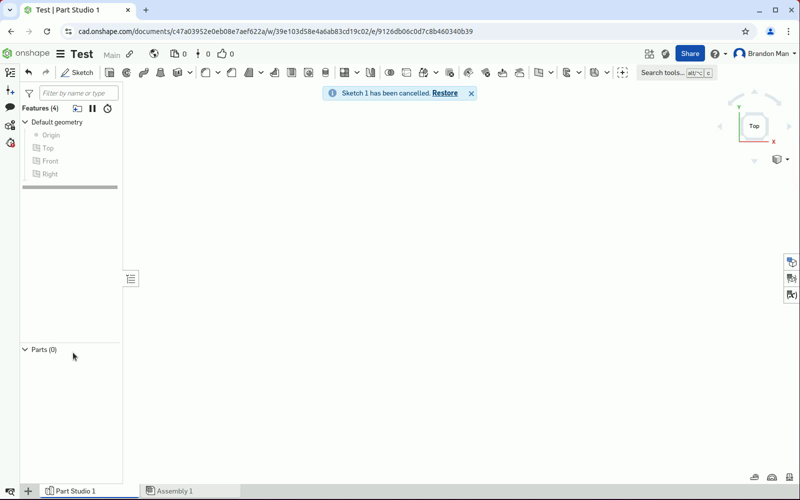
key(shift+p)
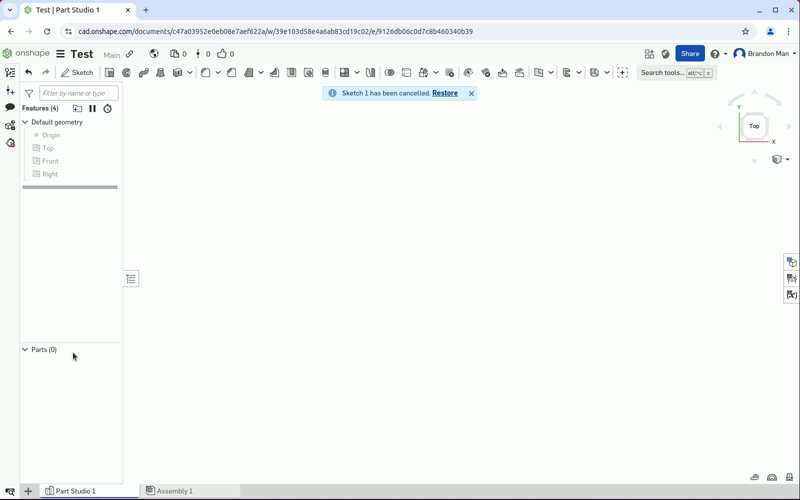
key(space)
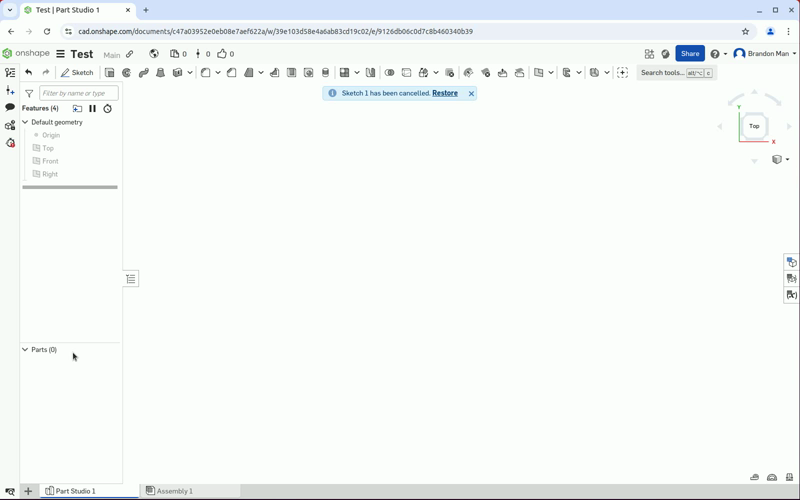
key_down(shift)
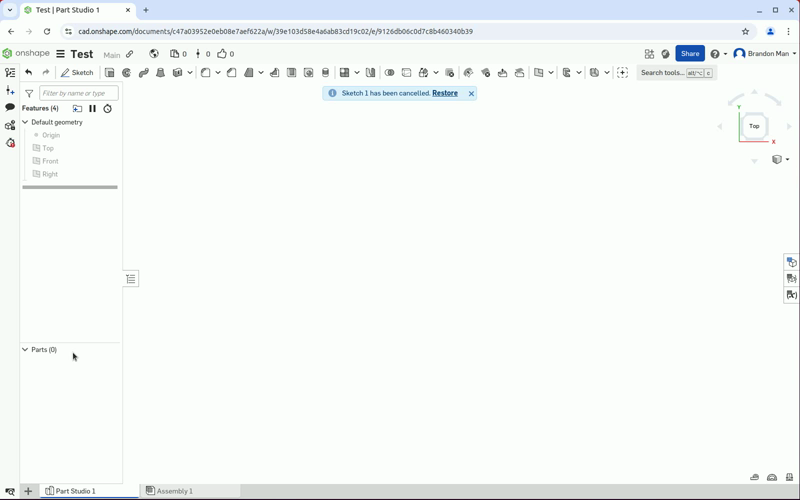
key(up)
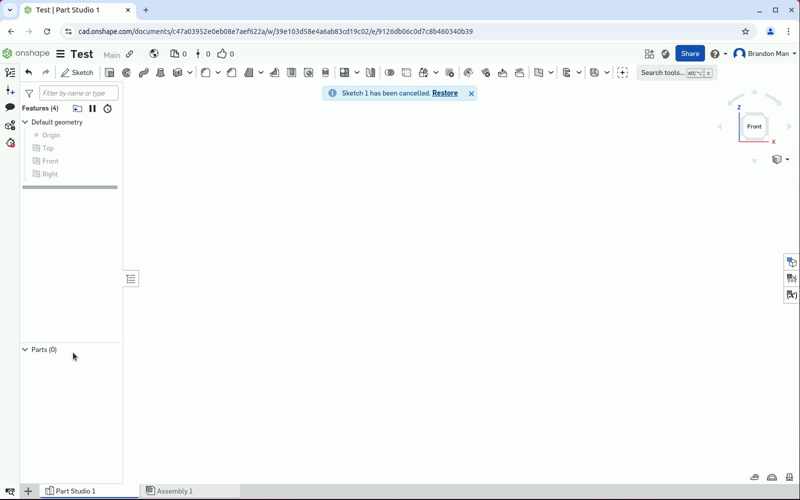
key_up(shift)
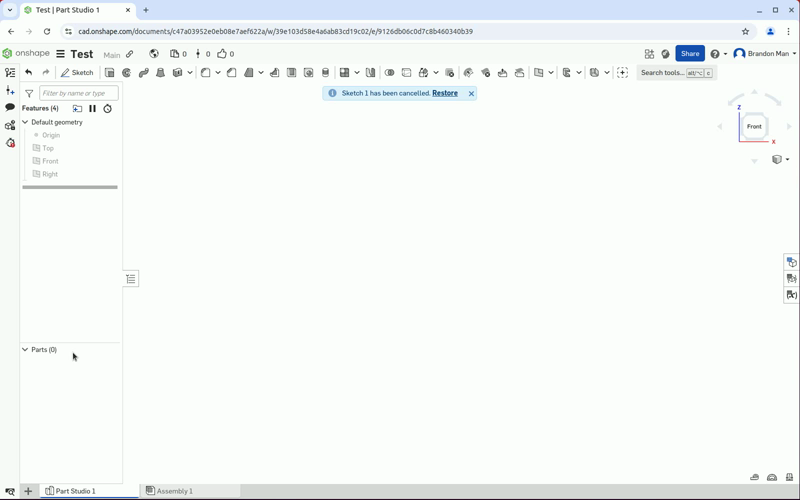
mouse_move(73, 352)
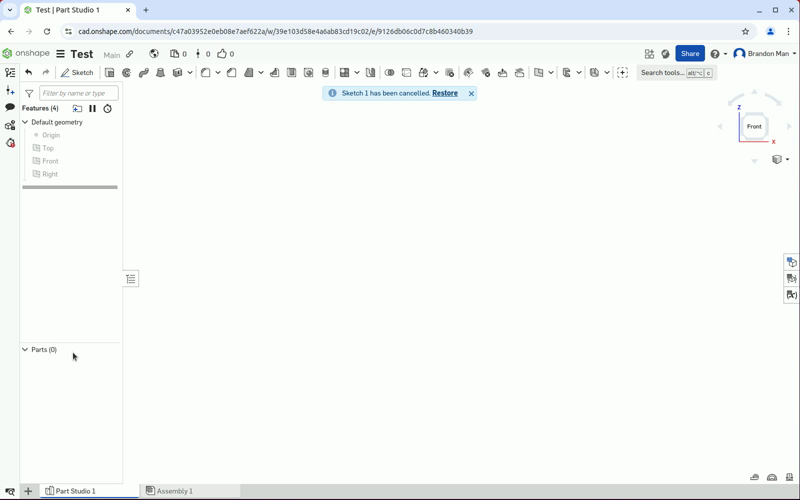
key(shift+y)
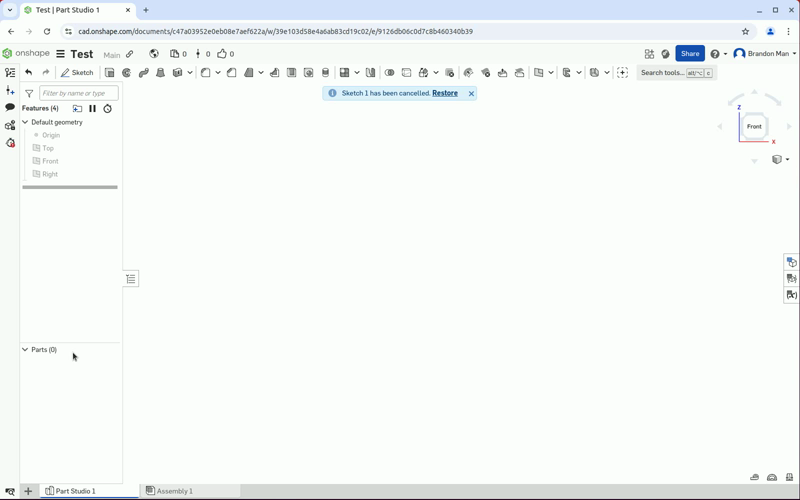
key(shift+s)
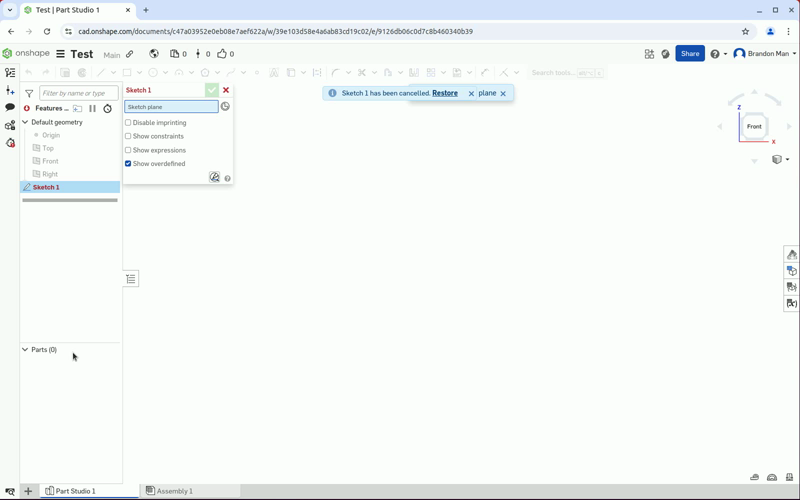
mouse_move(73, 163)
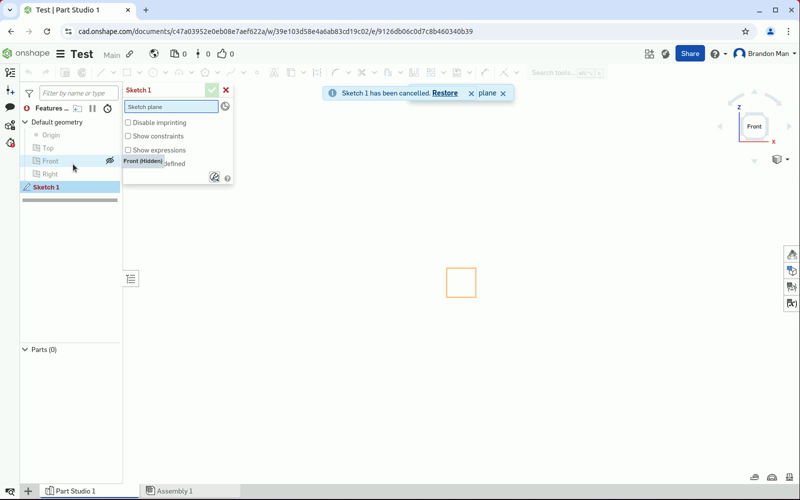
click(73, 163)
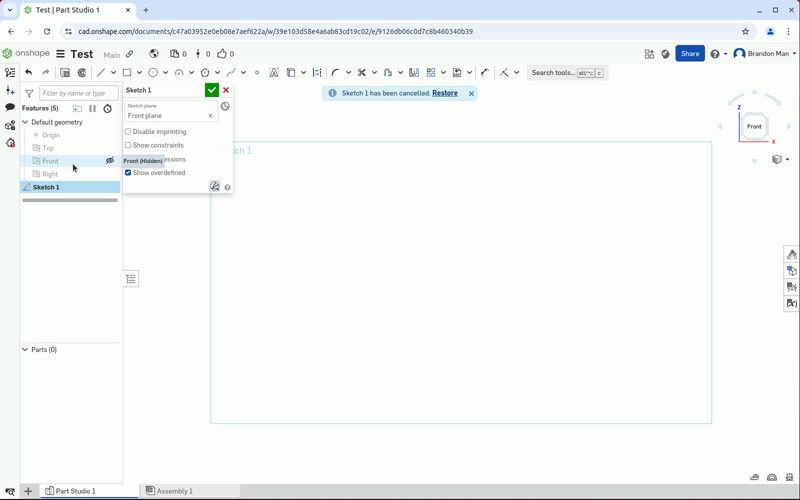
mouse_move(73, 352)
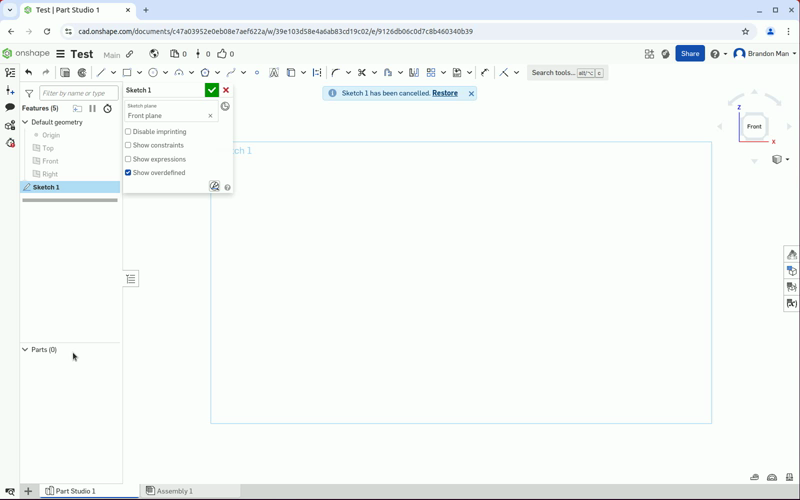
key(y)
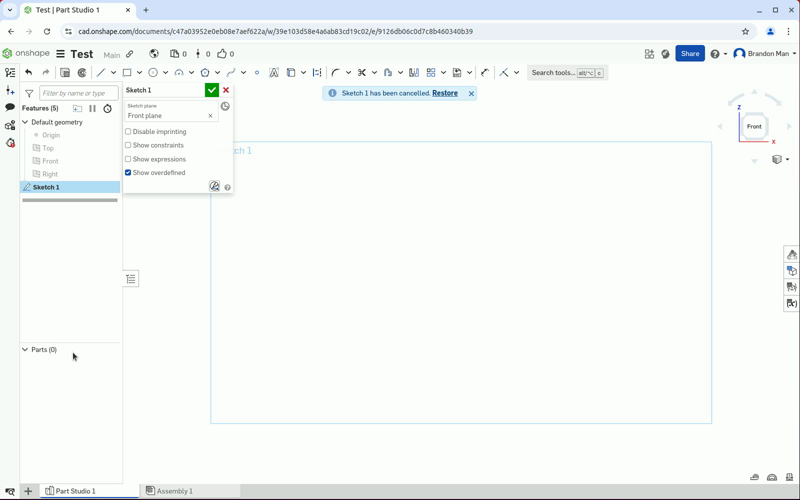
key(l)
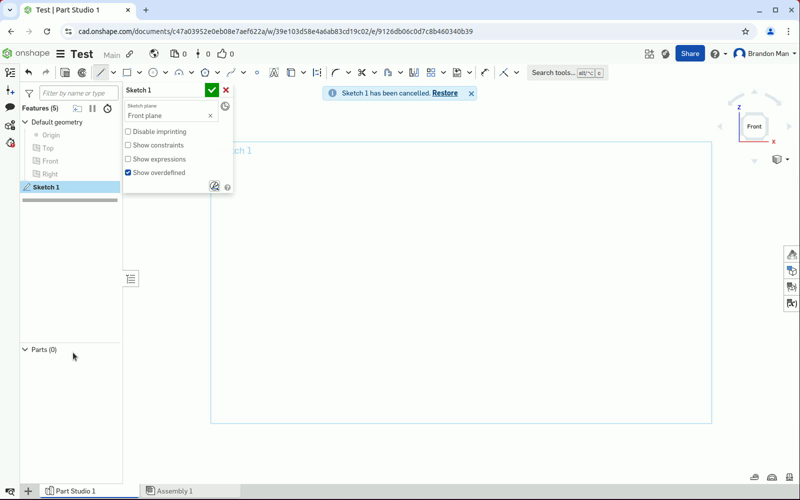
key_down(shift)
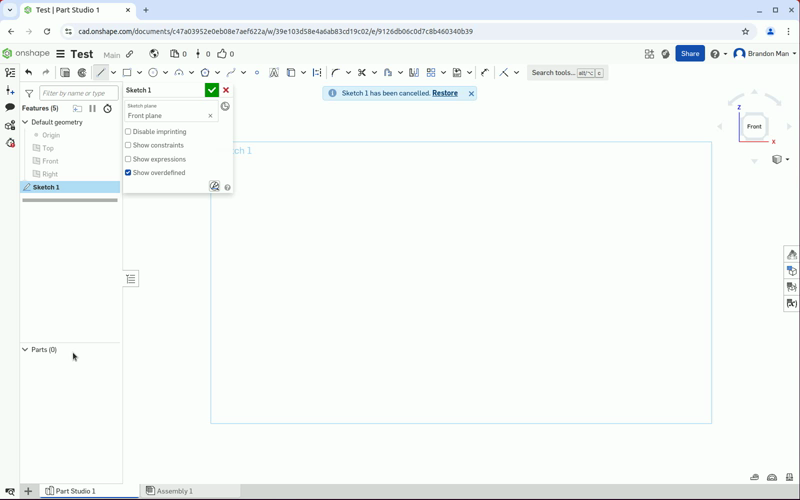
mouse_move(404, 314)
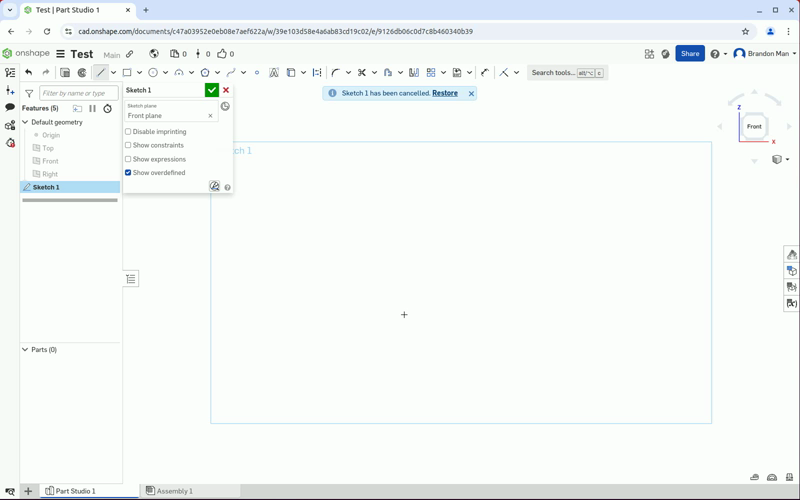
click(404, 314)
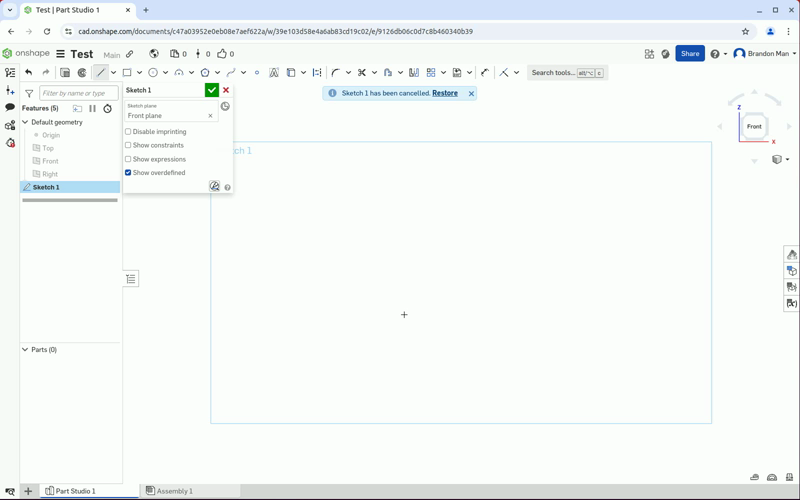
key_up(shift)
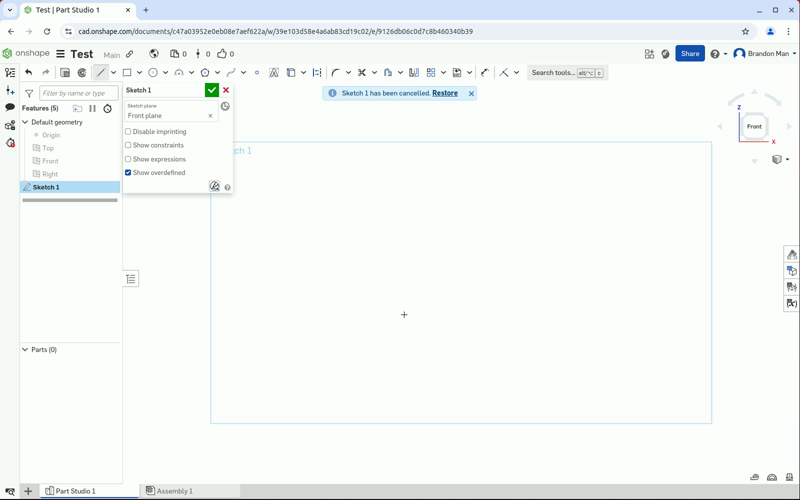
key_down(shift)
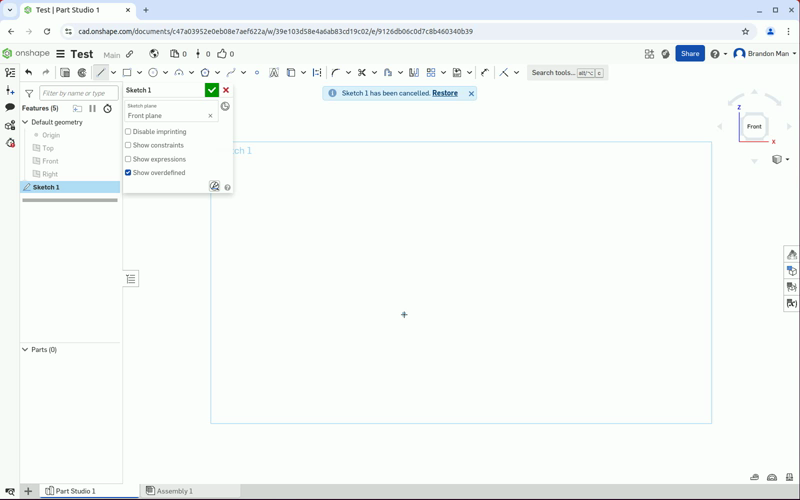
mouse_move(522, 314)
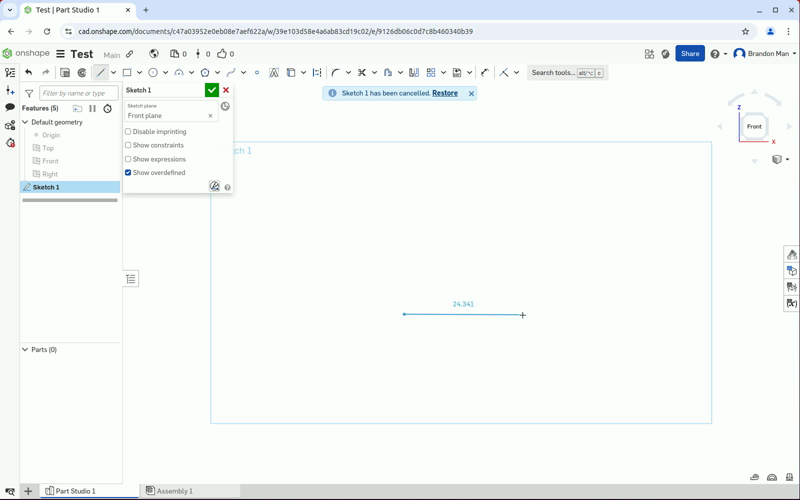
click(522, 314)
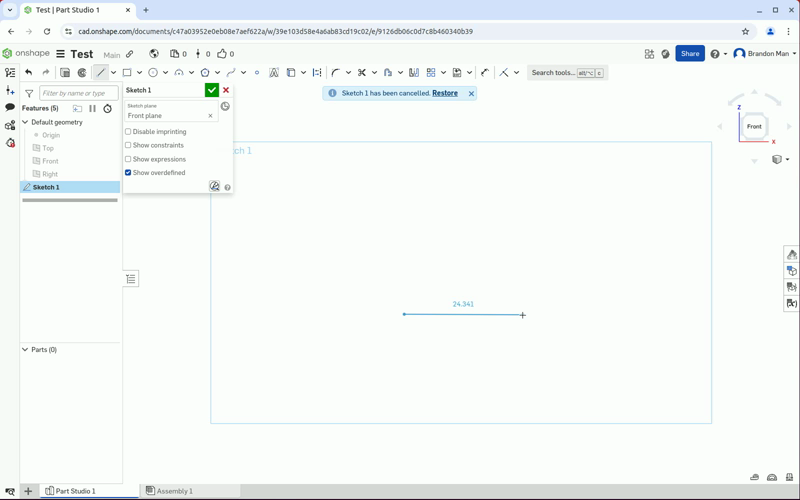
key_up(shift)
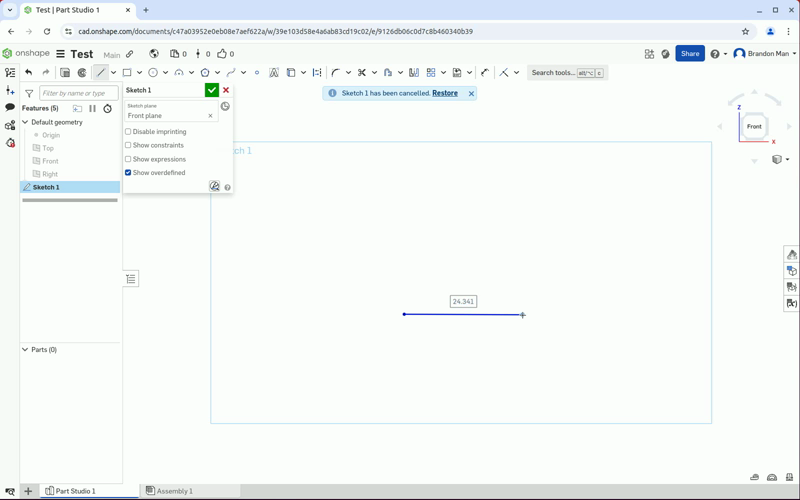
key_down(shift)
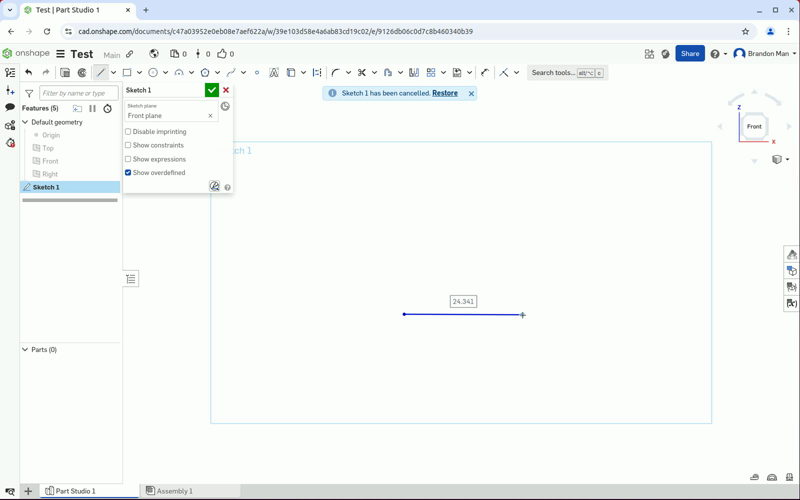
mouse_move(522, 243)
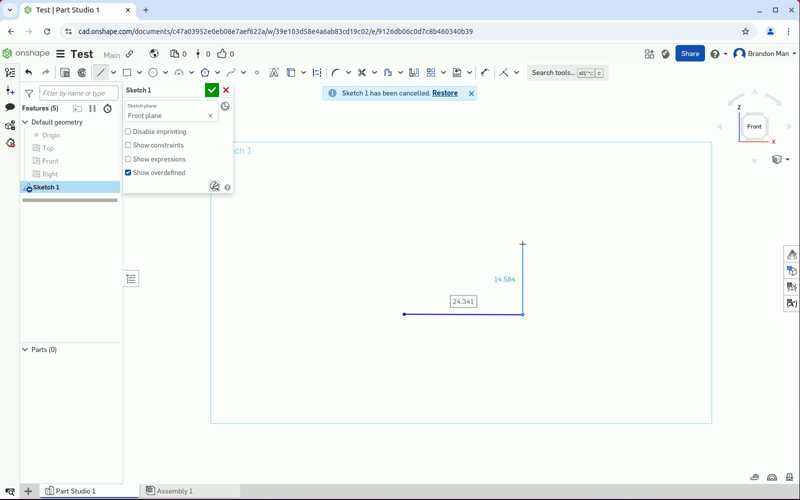
click(522, 243)
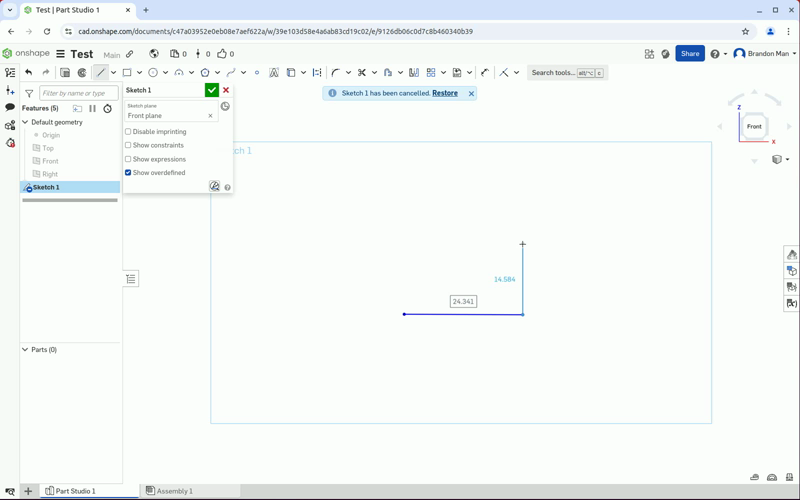
key_up(shift)
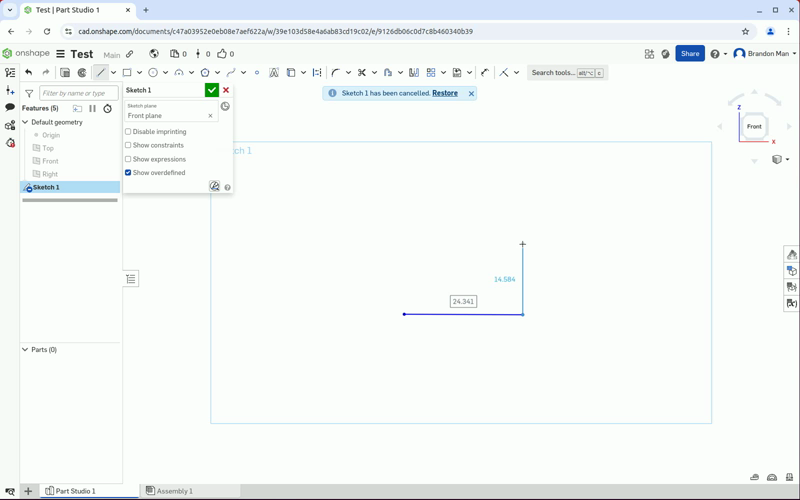
key_down(shift)
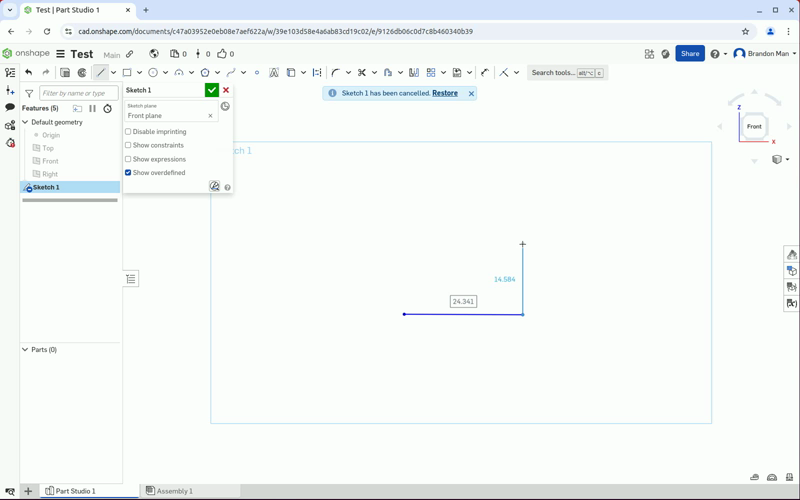
mouse_move(404, 243)
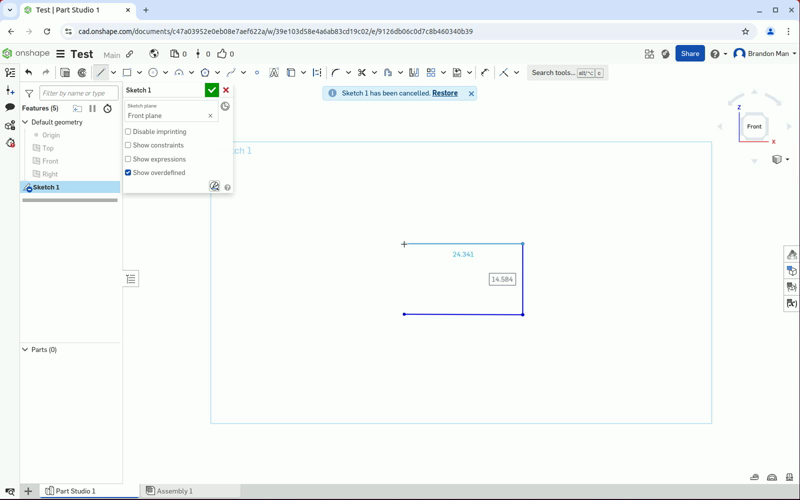
click(404, 243)
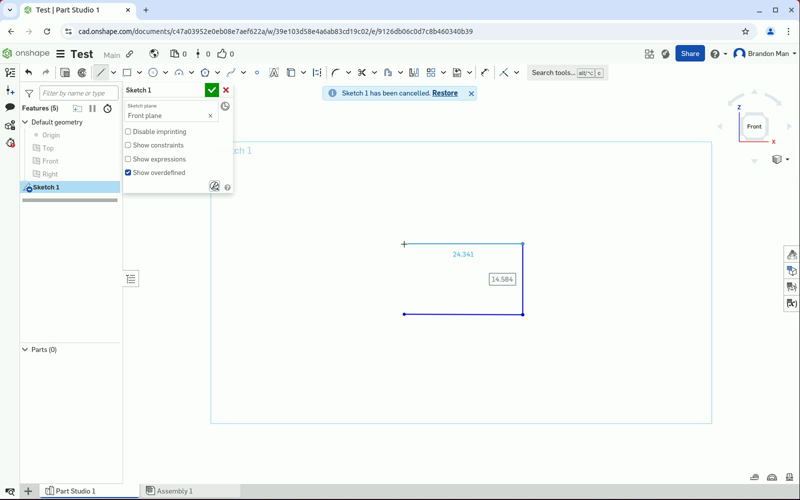
key_up(shift)
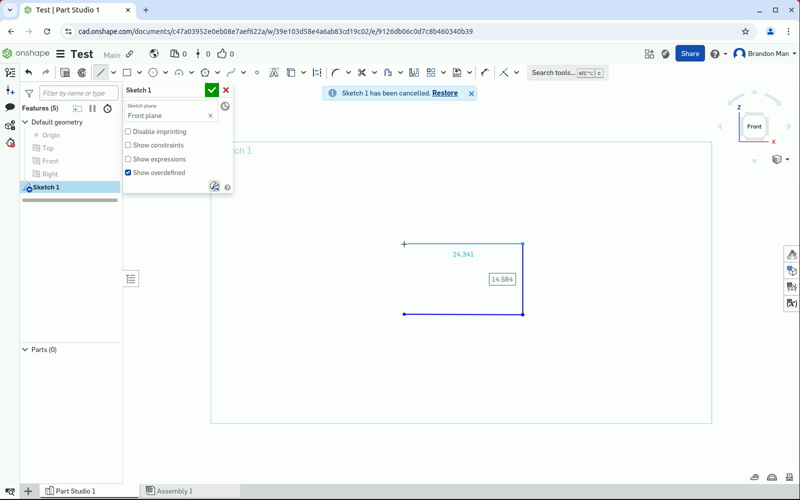
key_down(shift)
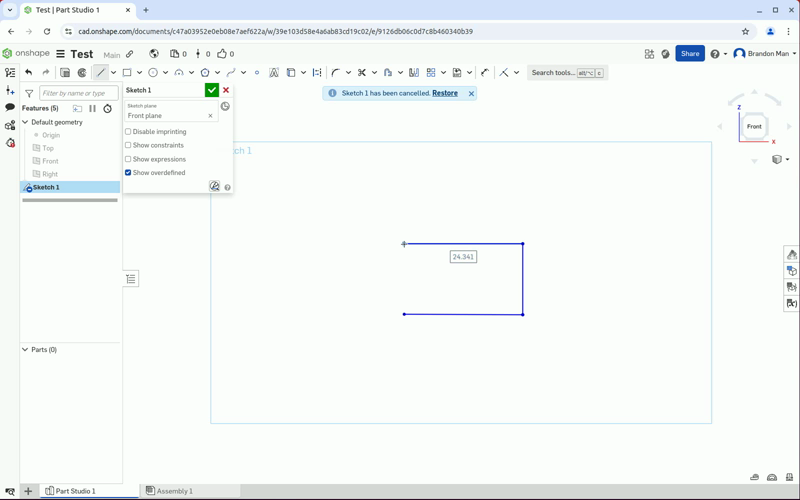
mouse_move(404, 314)
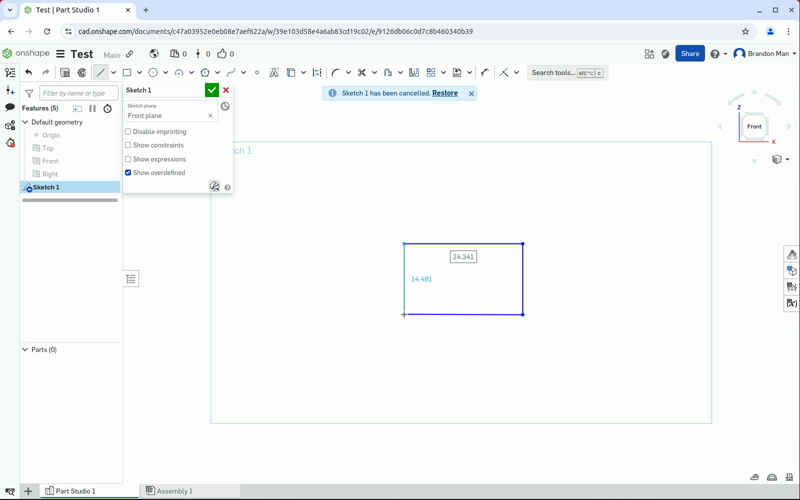
key_up(shift)
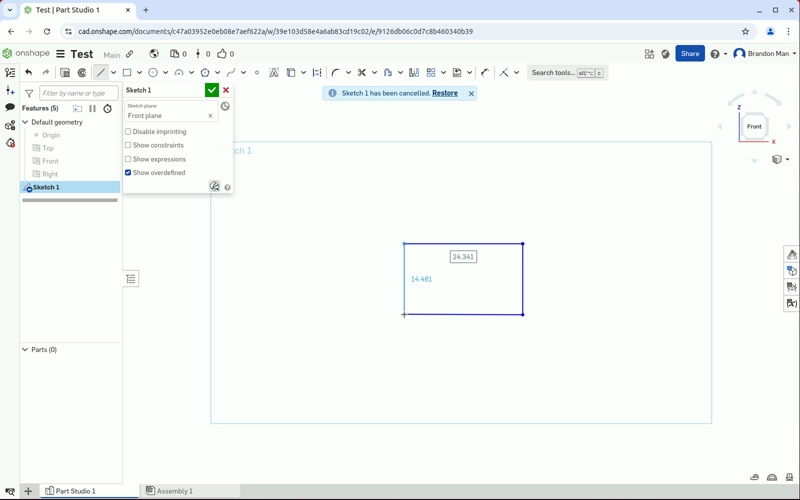
click(404, 314)
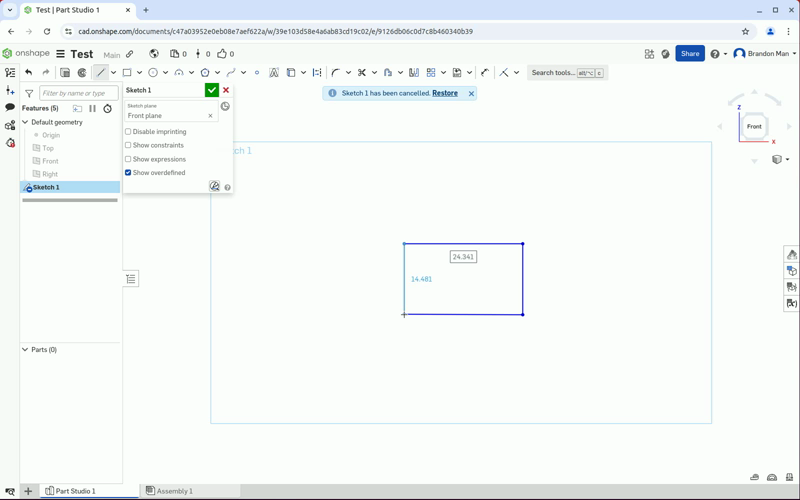
key(esc)
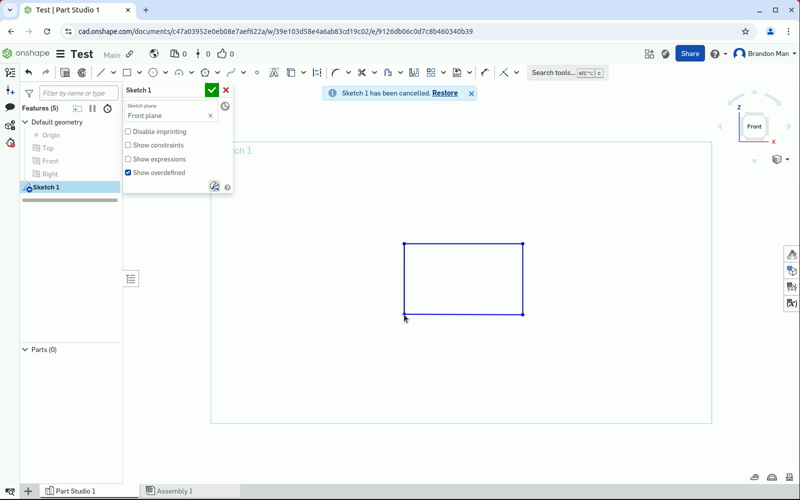
mouse_move(437, 277)
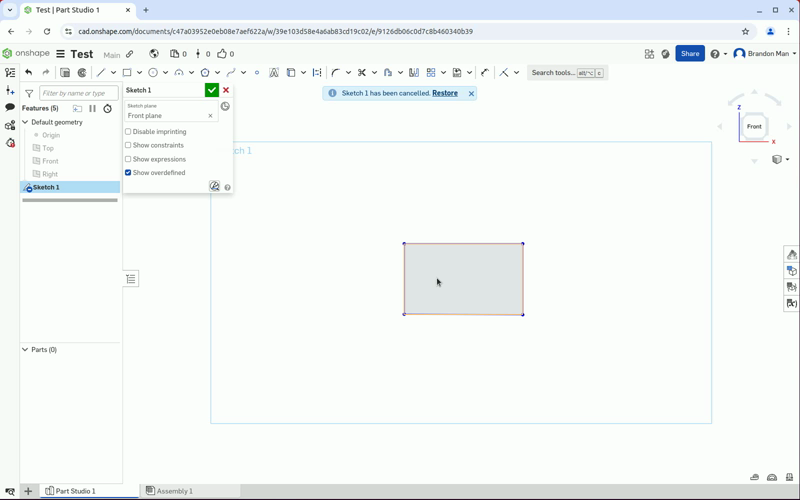
click(437, 277)
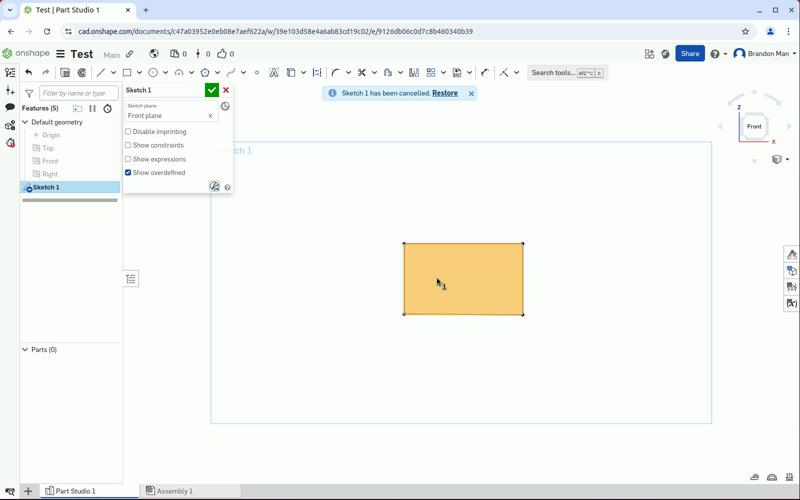
mouse_move(73, 352)
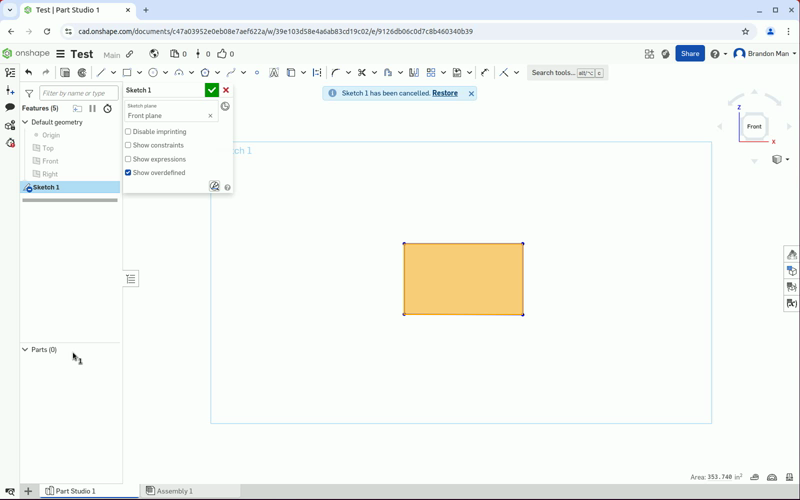
key(shift+y)
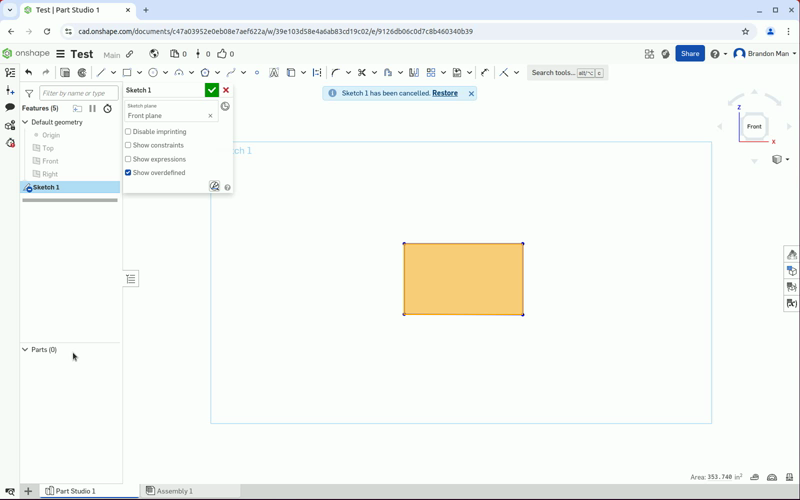
key(shift+e)
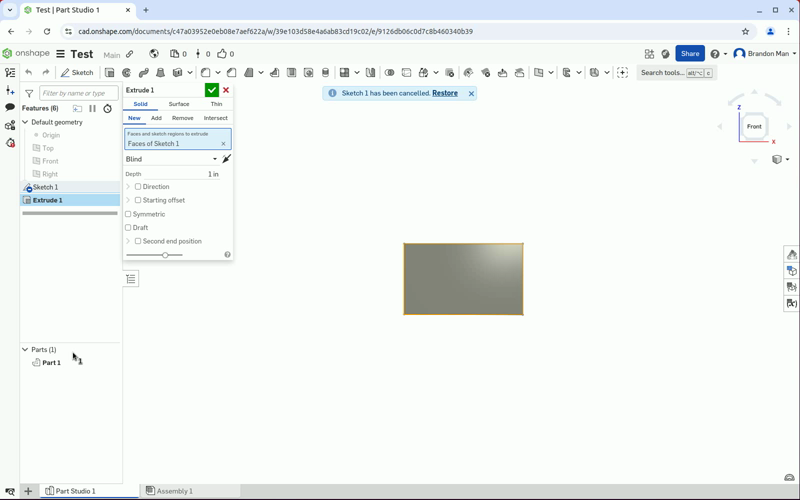
mouse_move(143, 106)
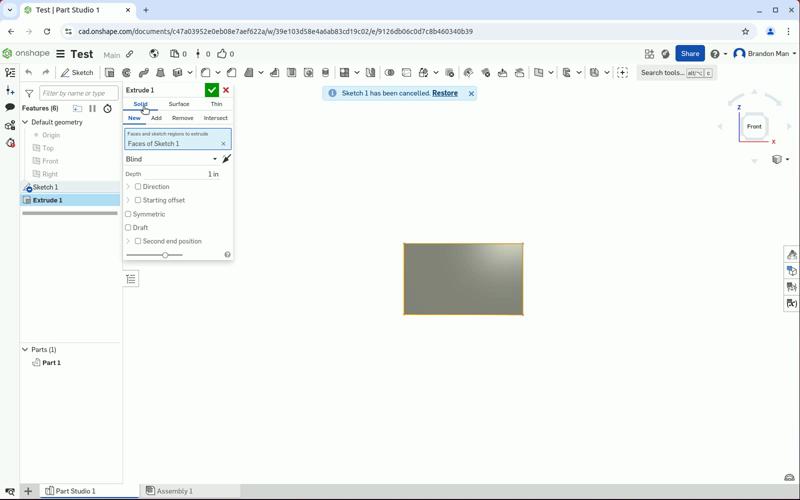
click(143, 106)
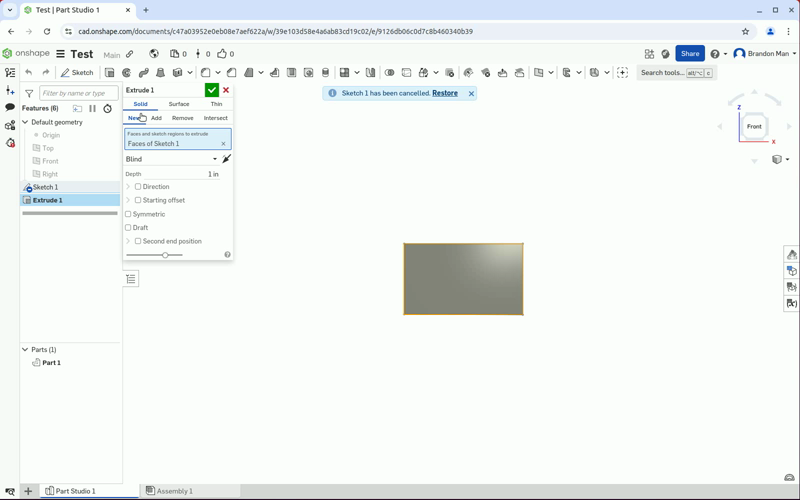
mouse_move(137, 120)
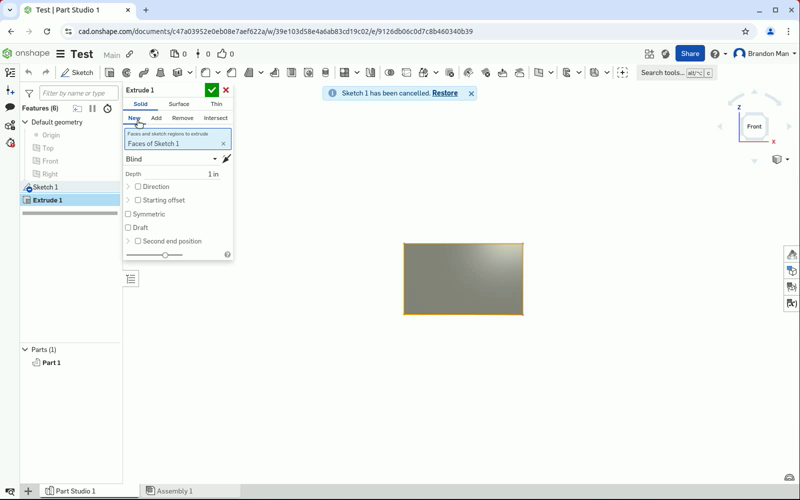
click(137, 120)
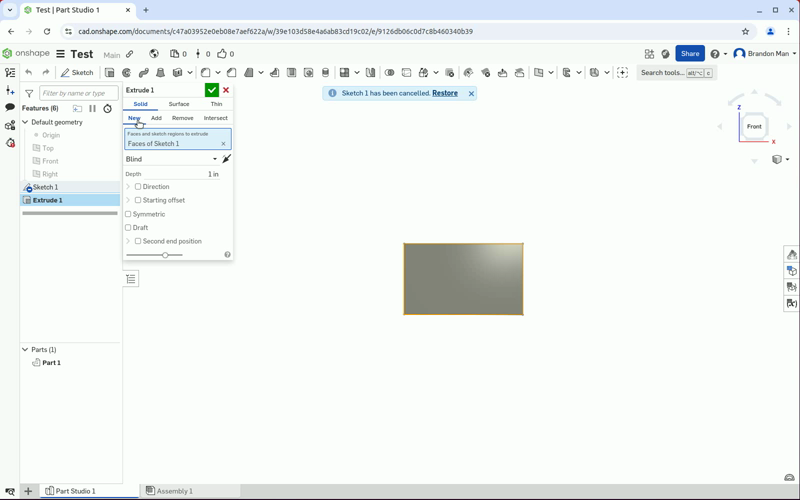
key(tab, 4)
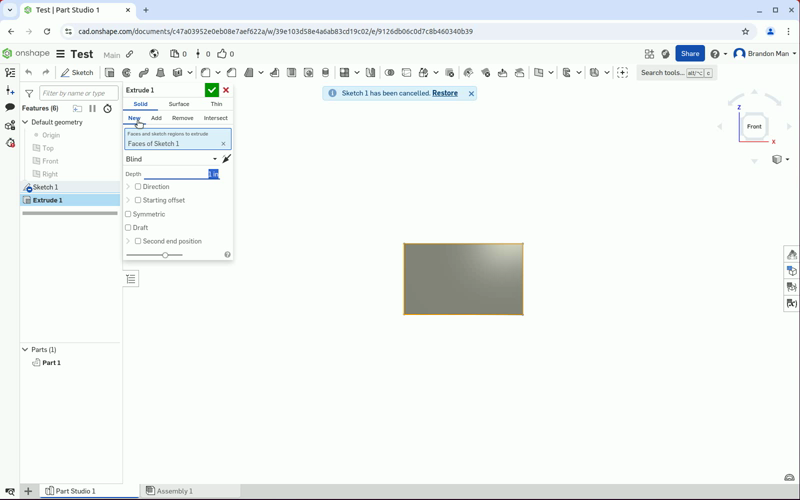
text(18.294)
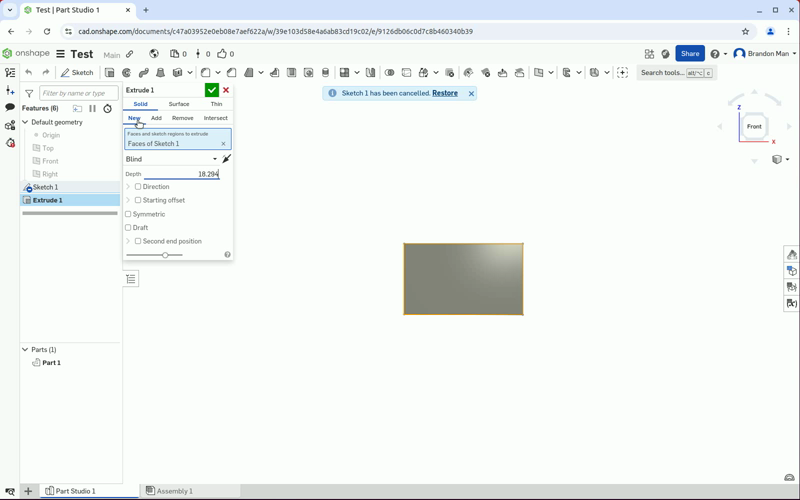
key(enter)
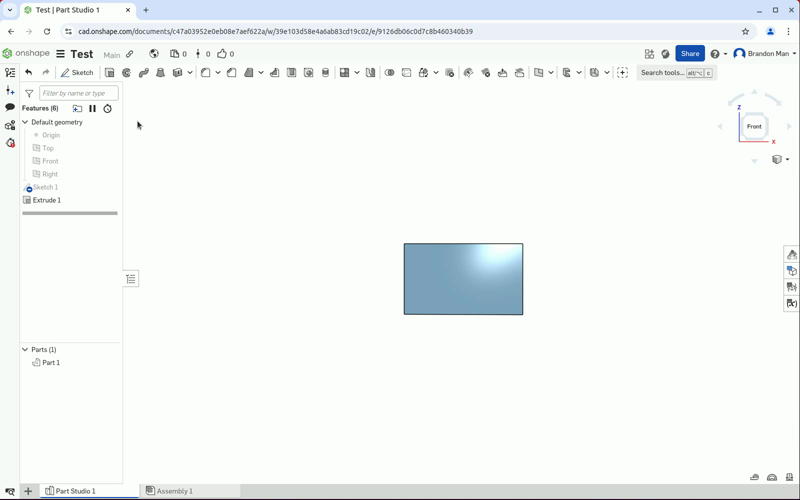
key(shift+h)
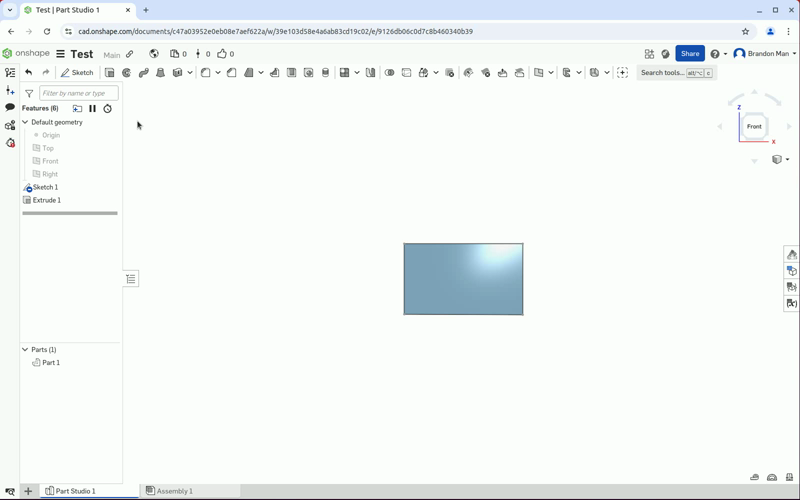
key(shift+h)
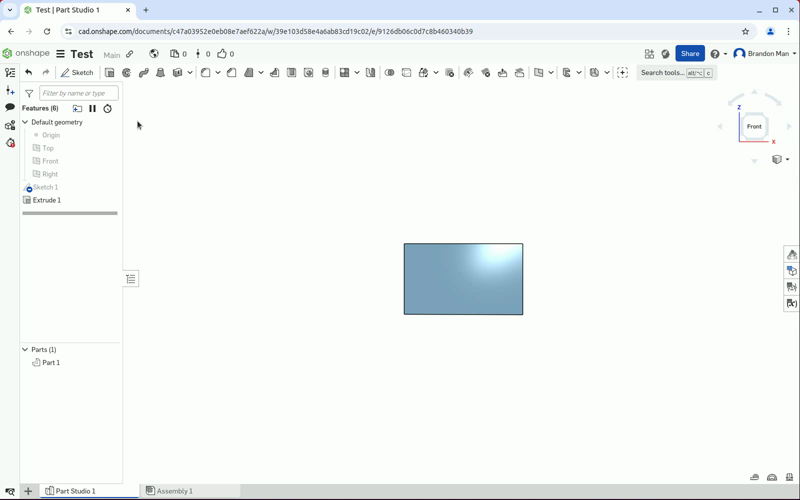
mouse_move(73, 189)
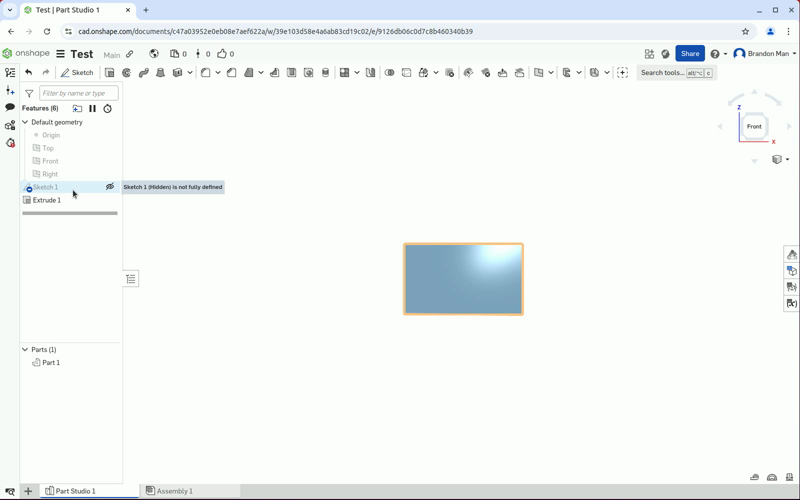
click(73, 189)
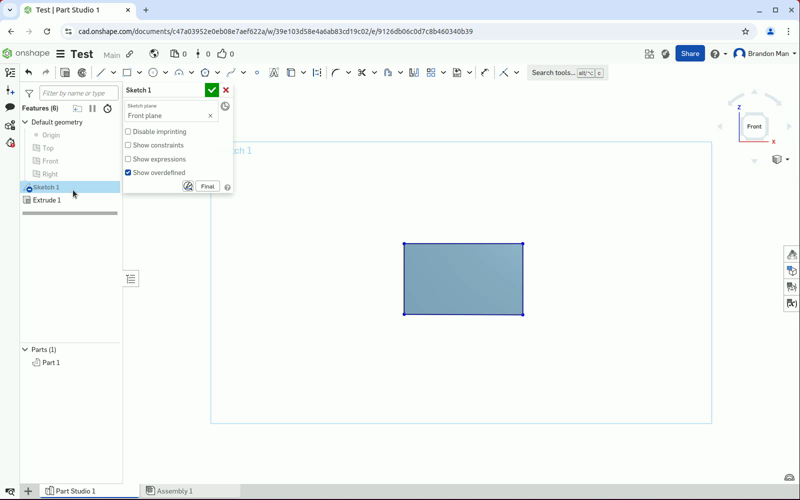
mouse_move(229, 92)
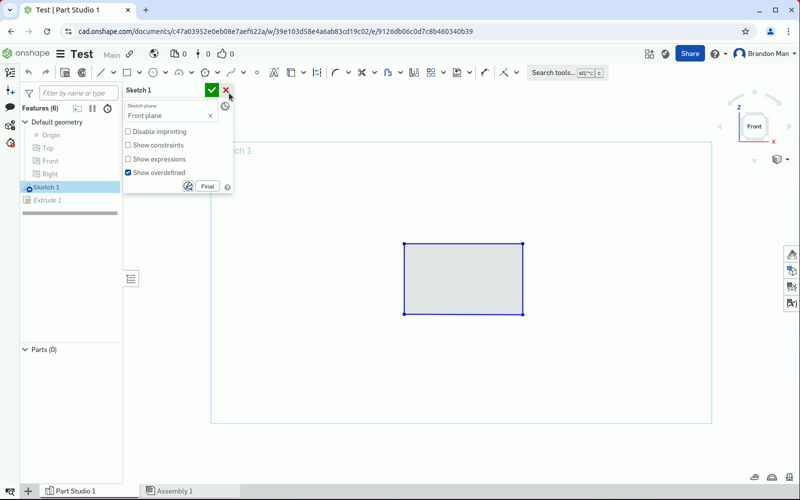
click(229, 92)
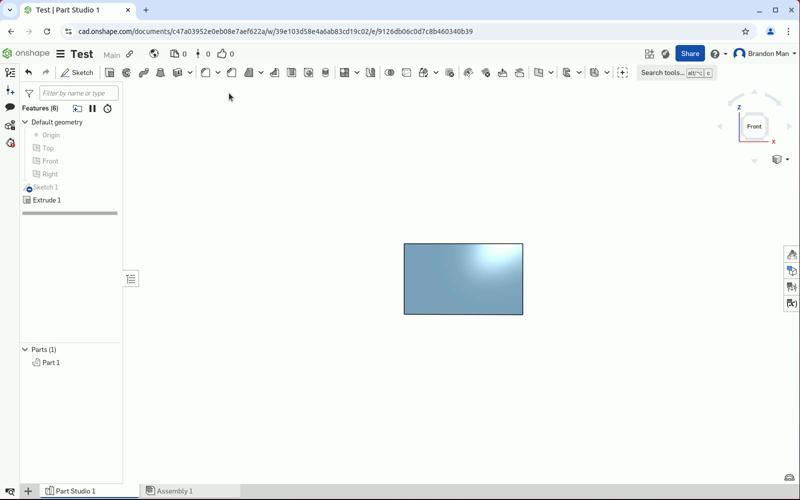
mouse_move(541, 75)
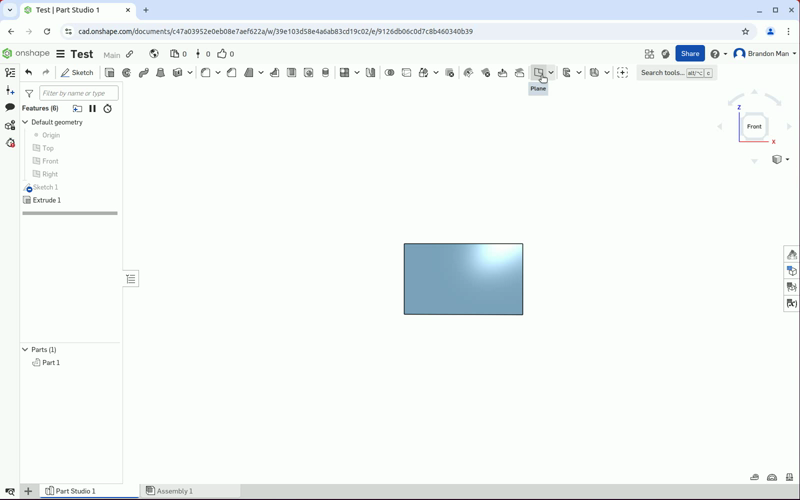
click(541, 75)
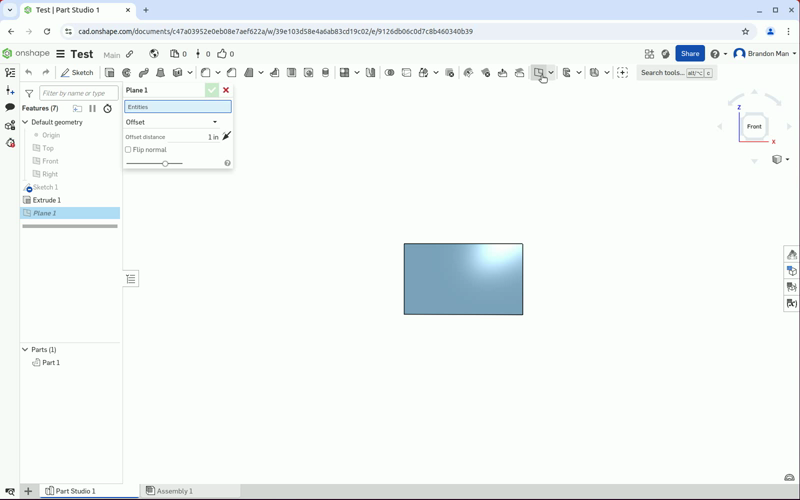
mouse_move(73, 163)
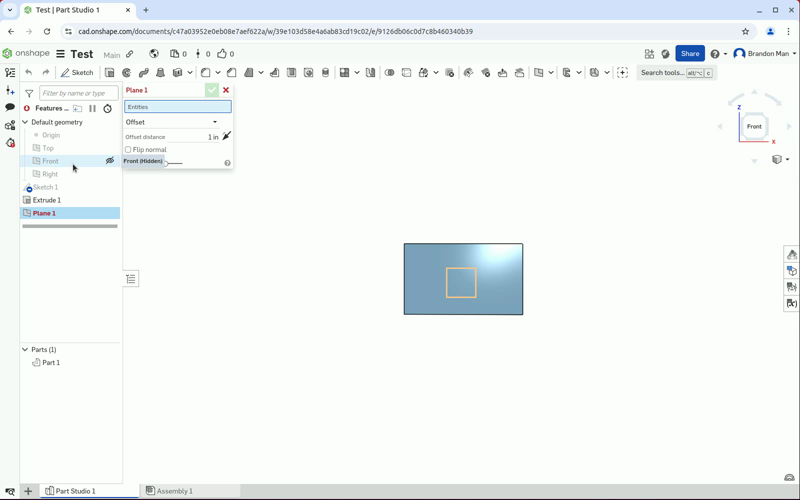
click(73, 163)
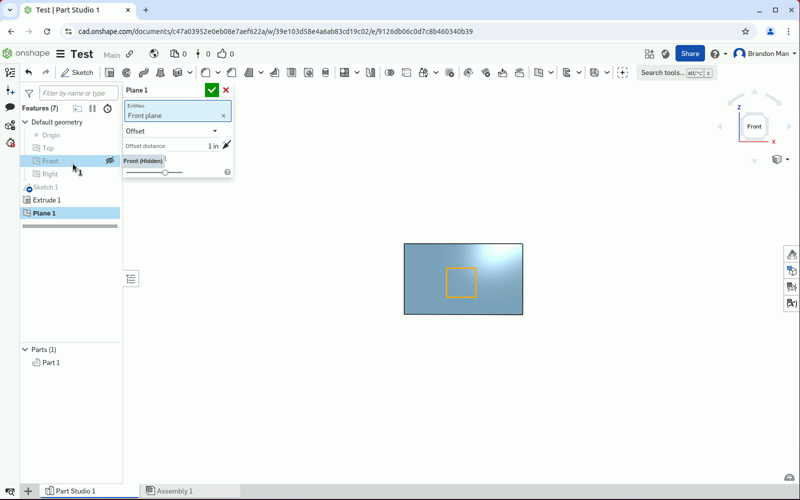
key(tab, 2)
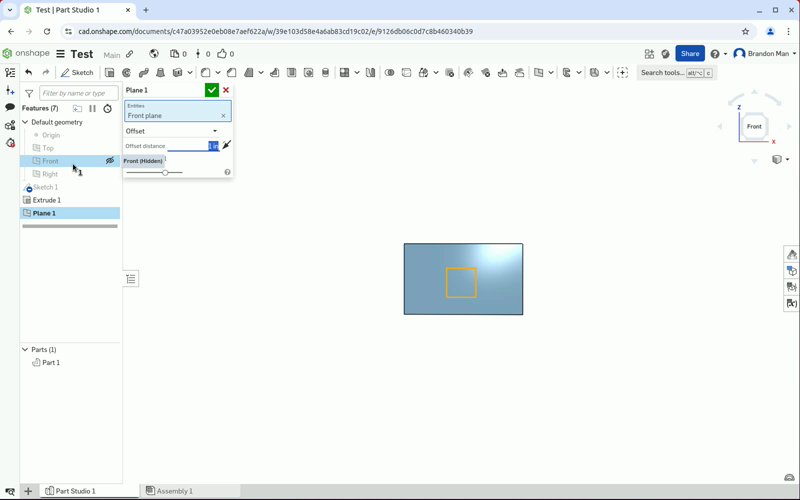
text(18.302)
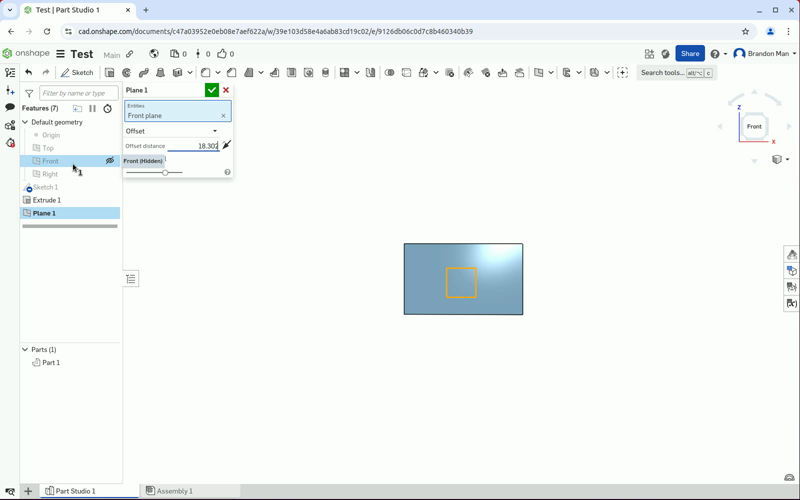
key(enter, 2)
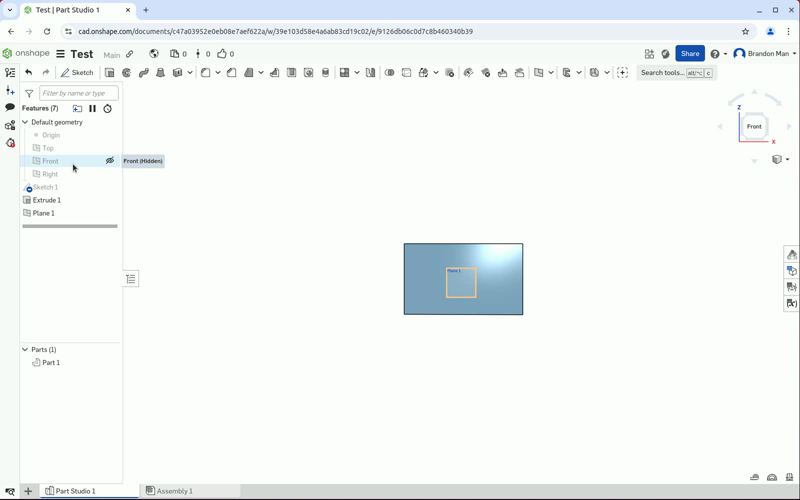
key(shift+s)
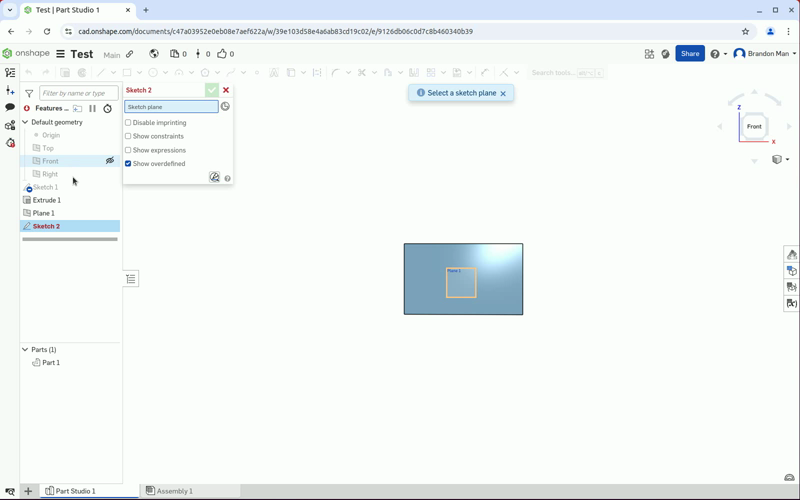
mouse_move(73, 215)
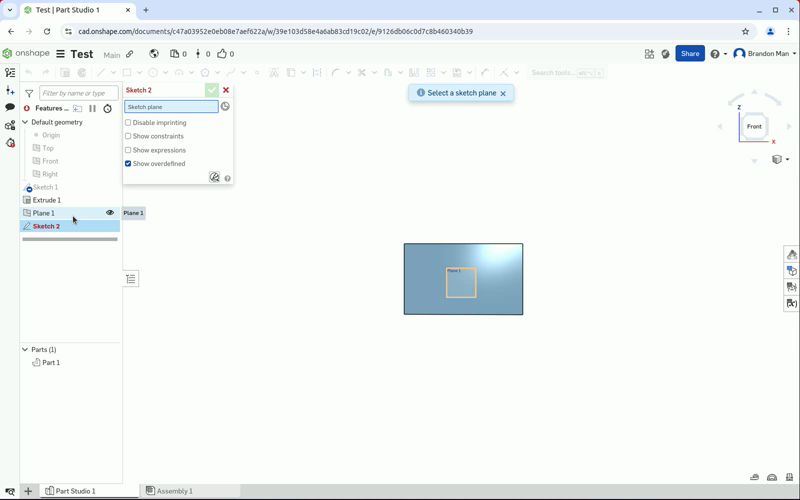
click(73, 215)
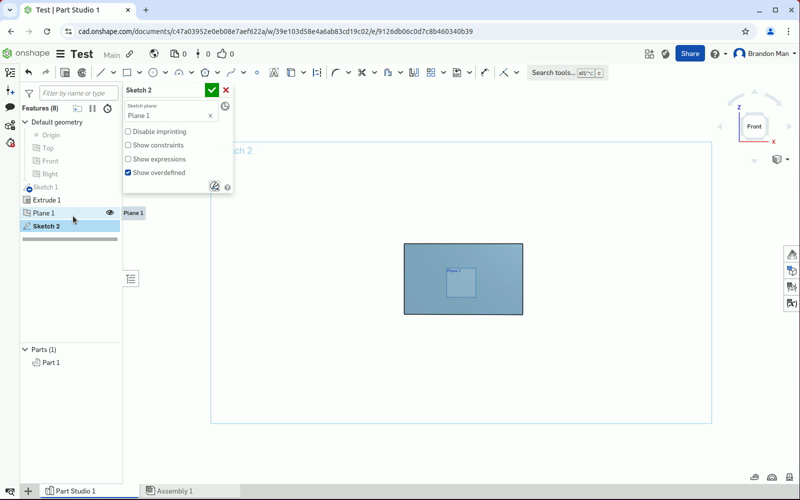
mouse_move(73, 352)
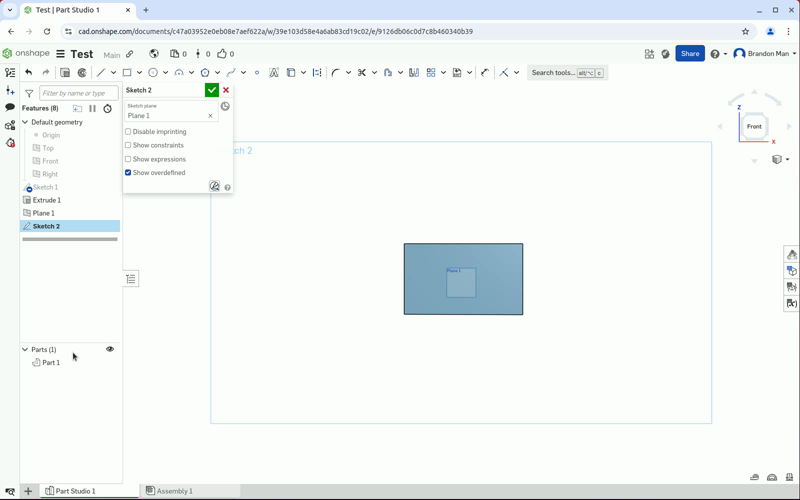
key(y)
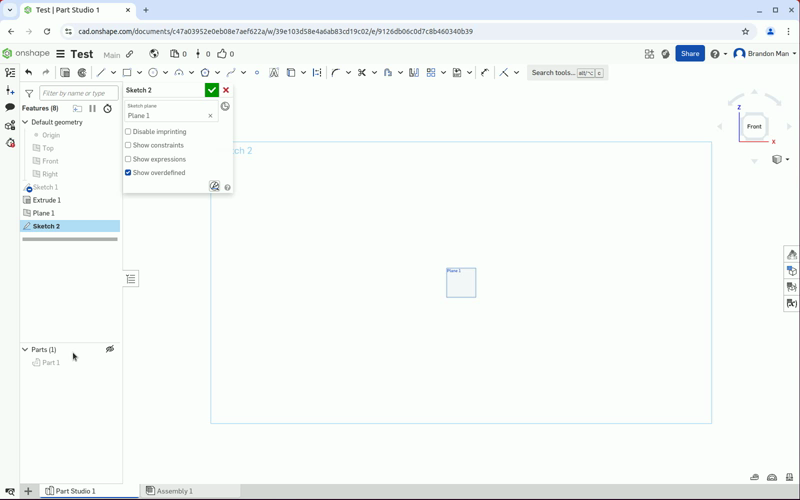
key(a)
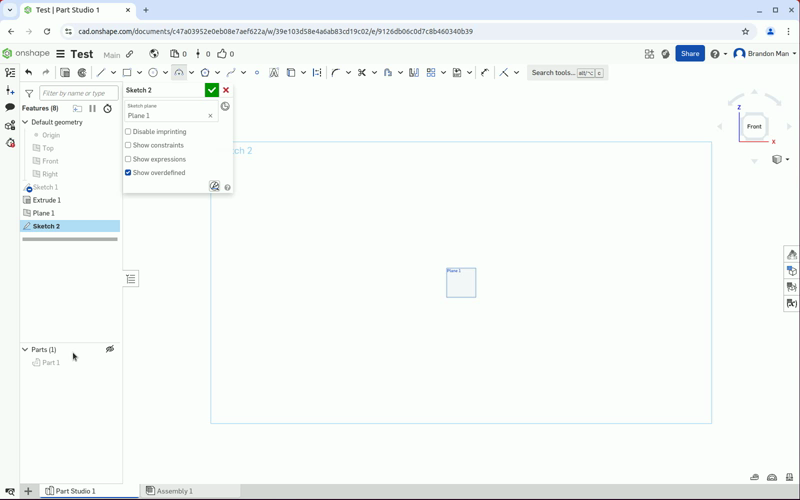
key_down(shift)
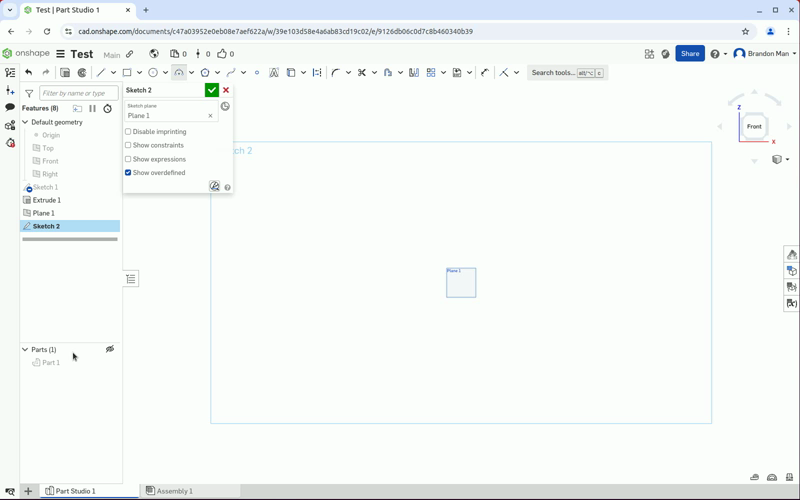
mouse_move(440, 243)
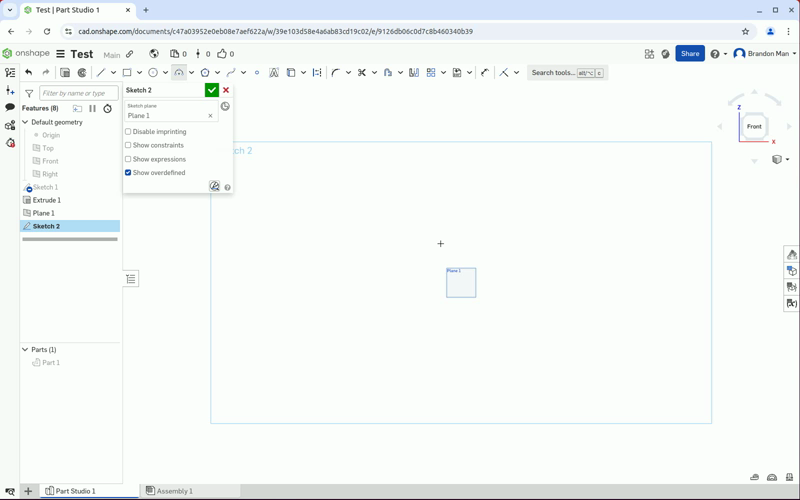
click(440, 243)
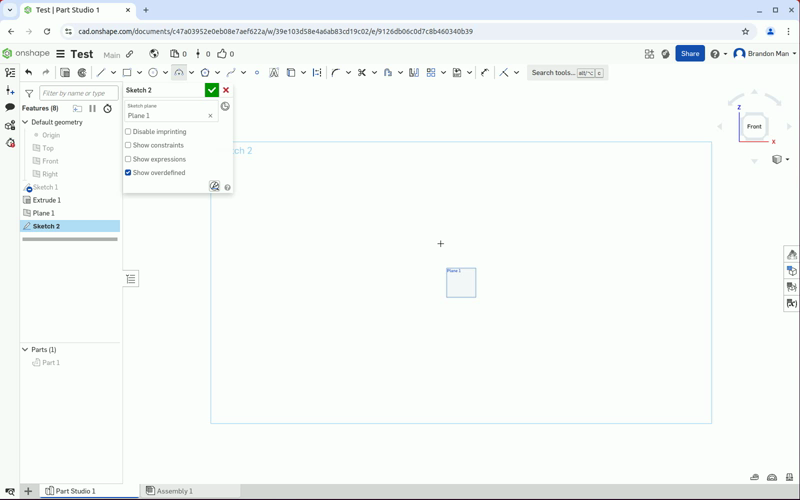
key_up(shift)
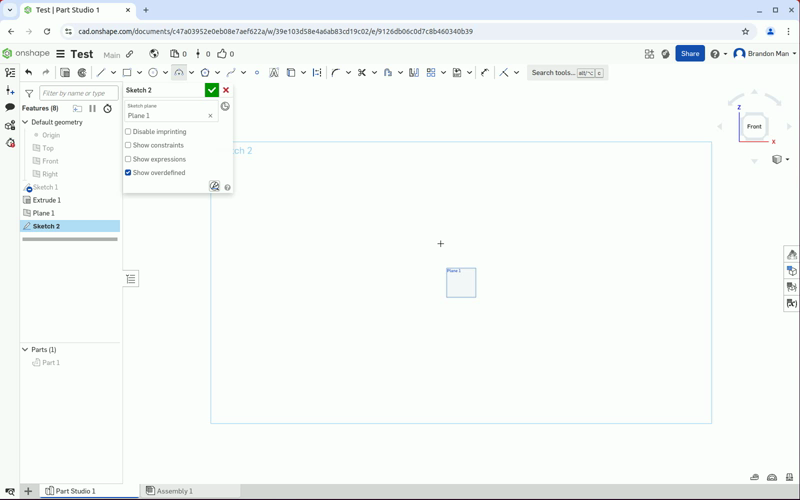
key_down(shift)
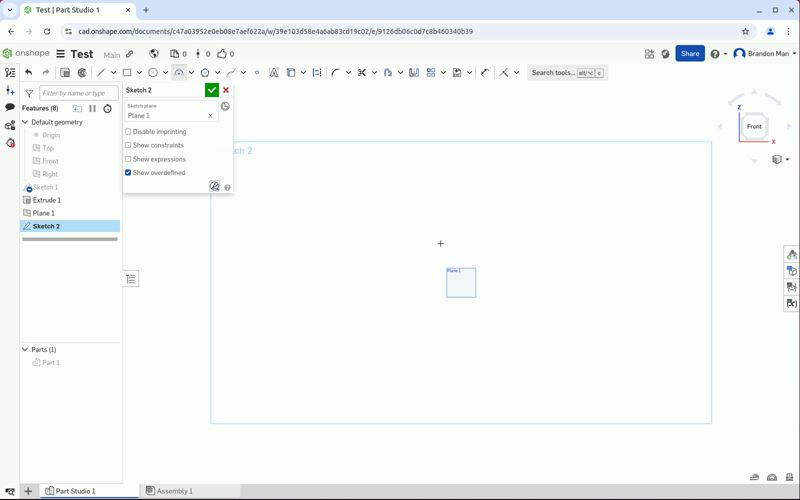
mouse_move(486, 243)
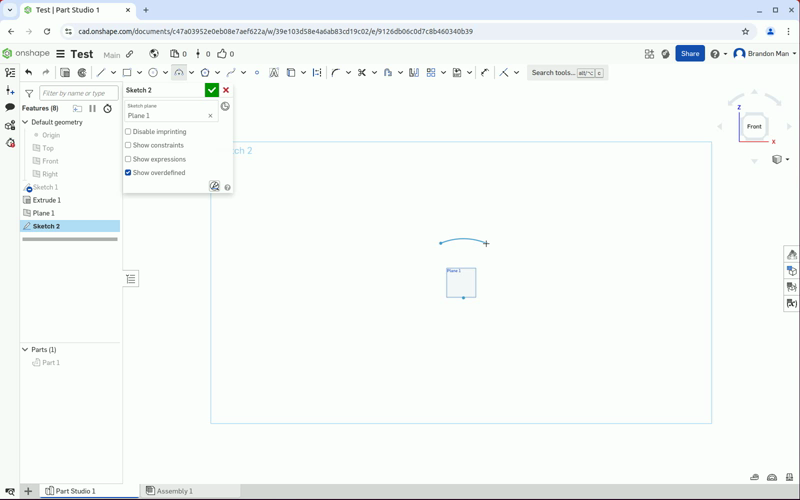
click(486, 243)
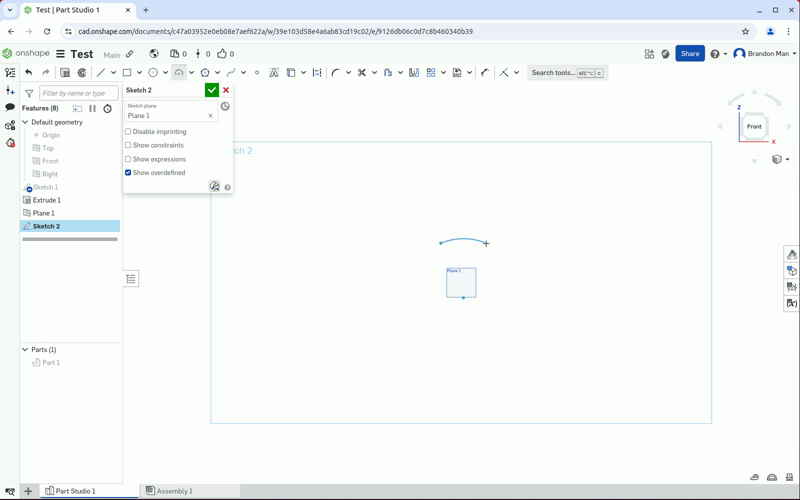
mouse_move(463, 265)
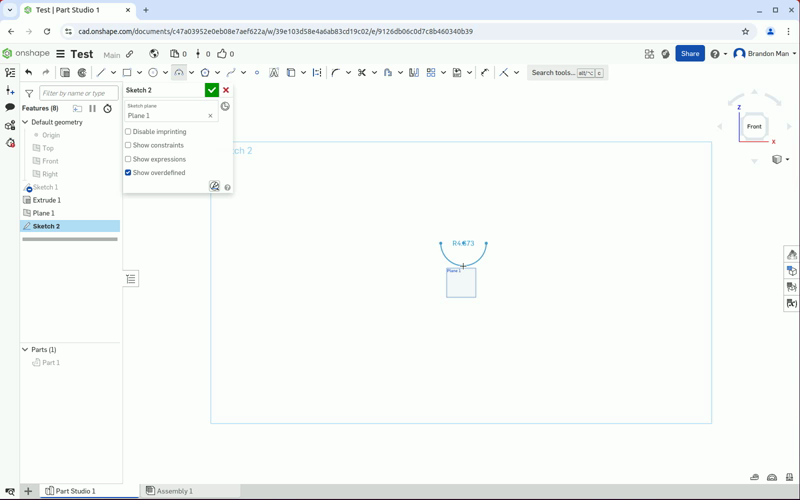
click(463, 265)
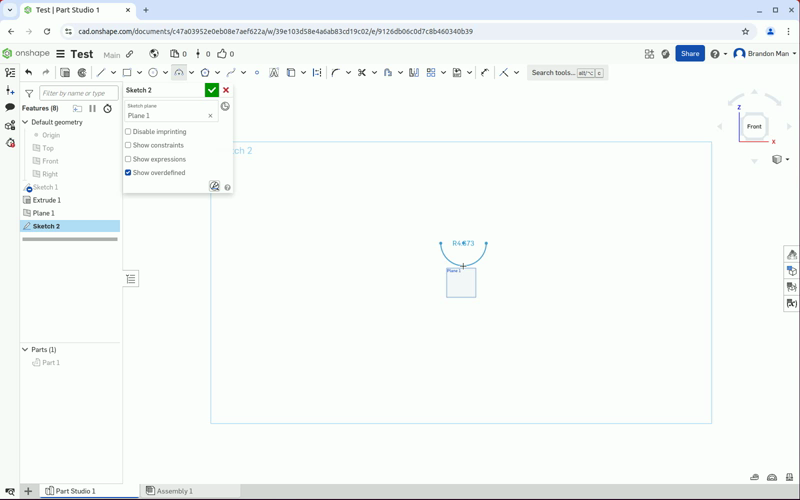
key_up(shift)
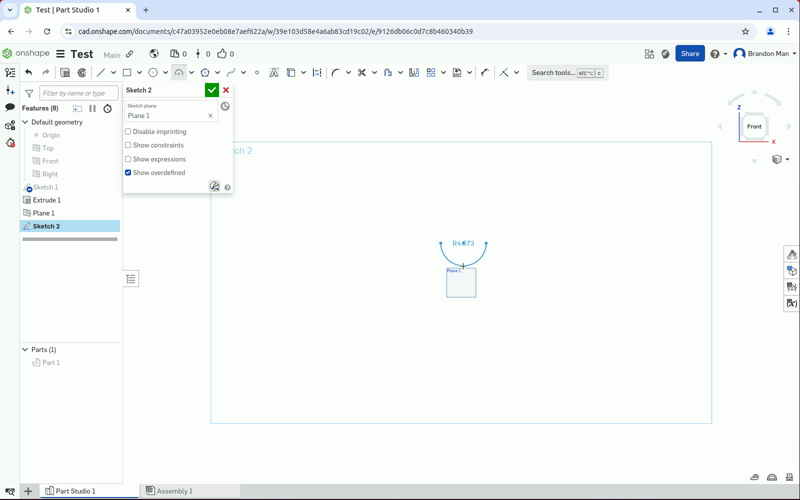
key(esc)
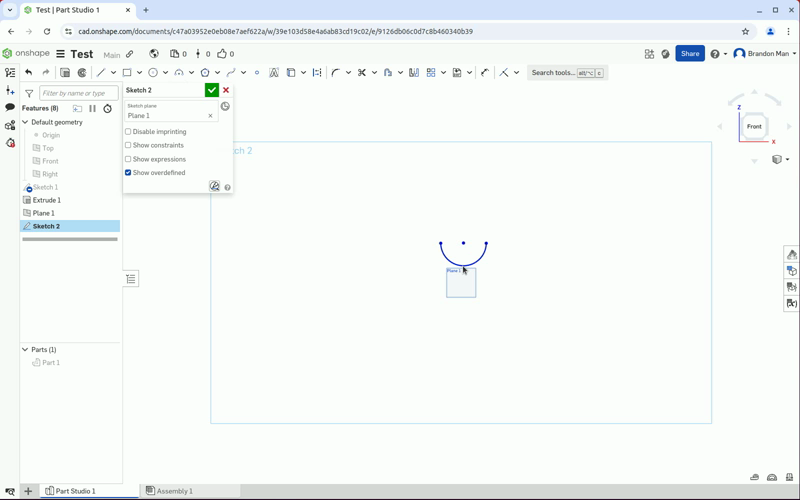
key(l)
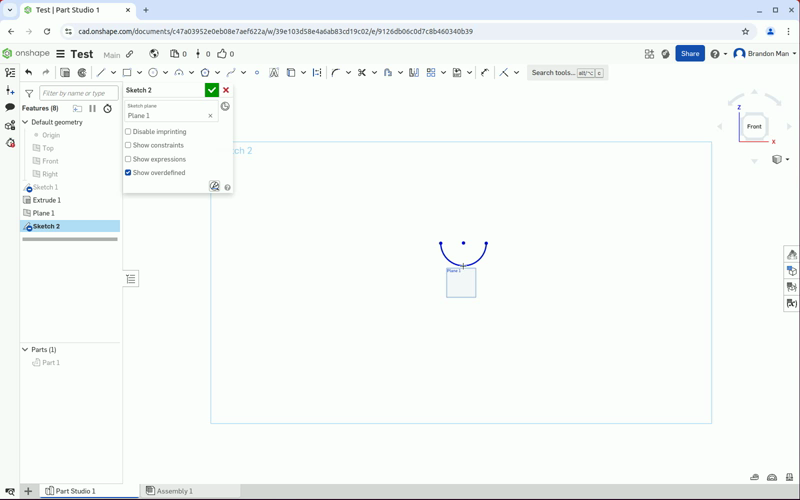
mouse_move(486, 243)
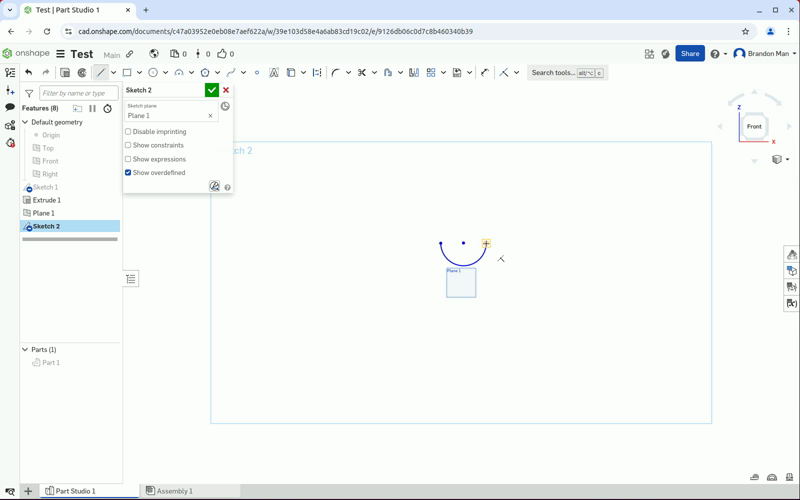
click(486, 243)
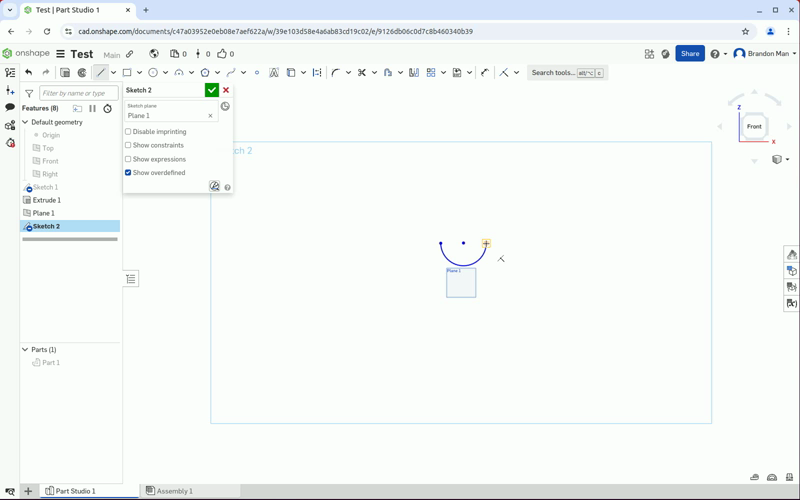
key_down(shift)
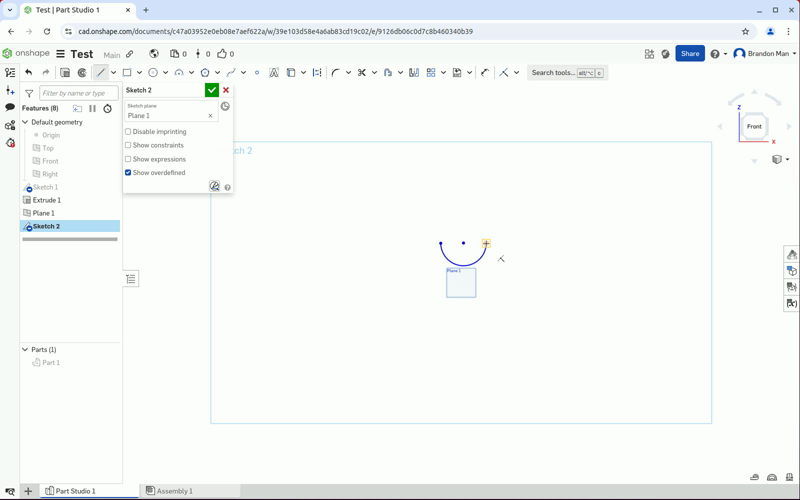
mouse_move(516, 243)
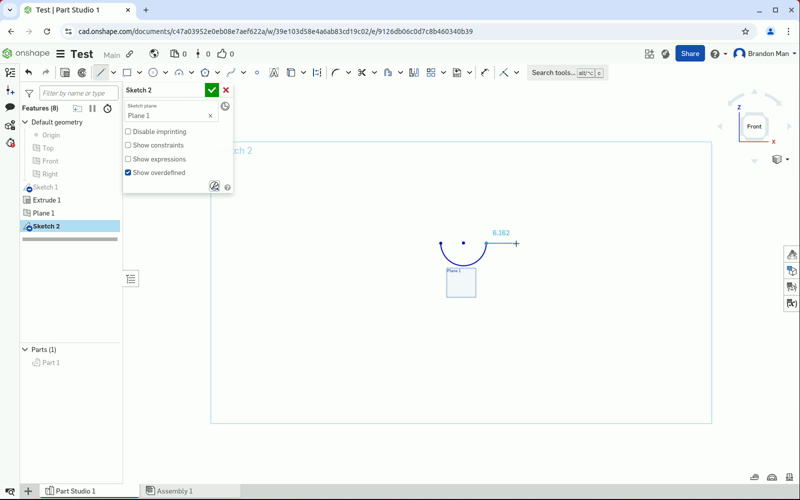
mouse_move(481, 243)
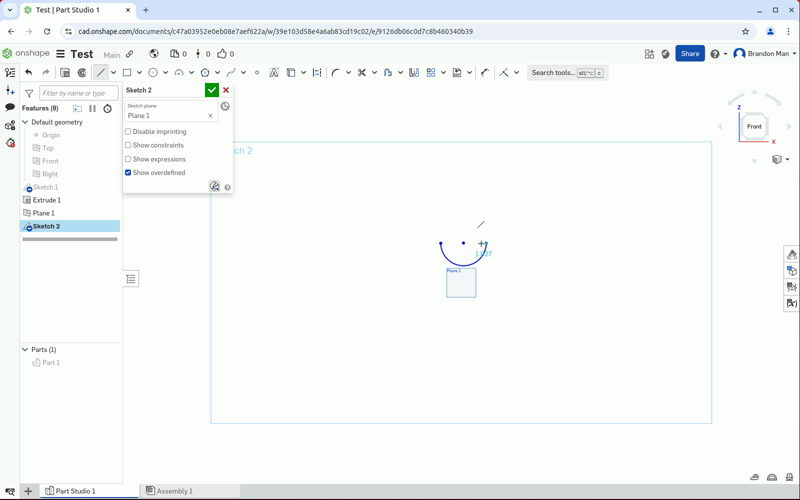
scroll(6)
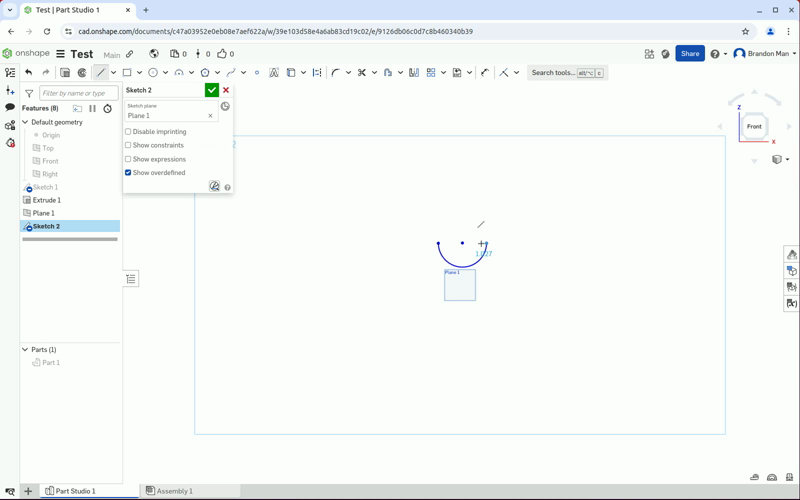
scroll(6)
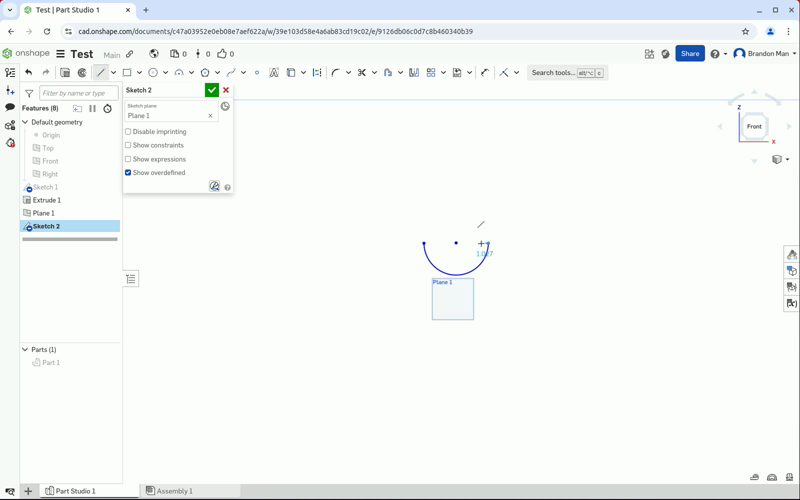
scroll(6)
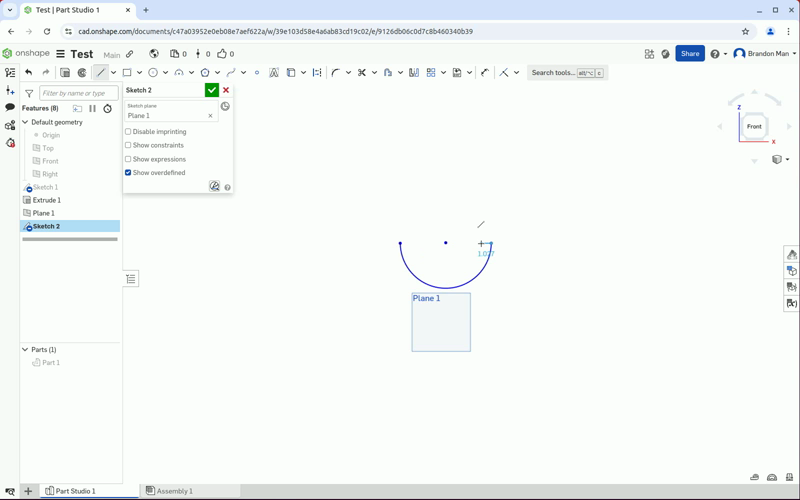
scroll(6)
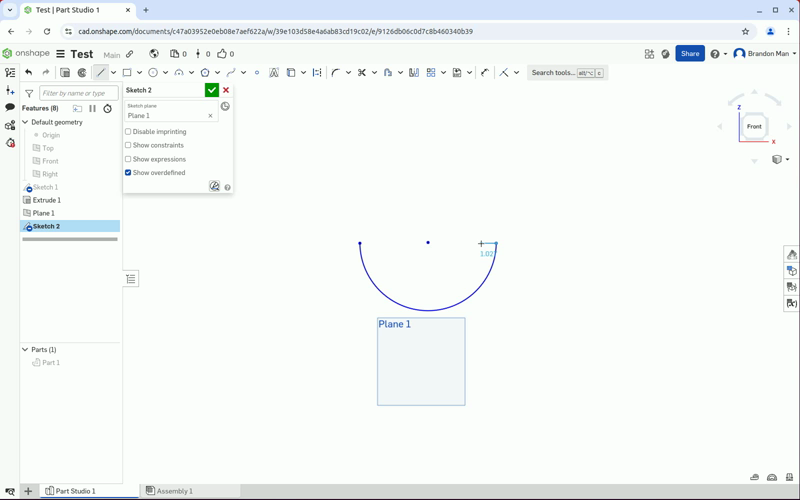
scroll(6)
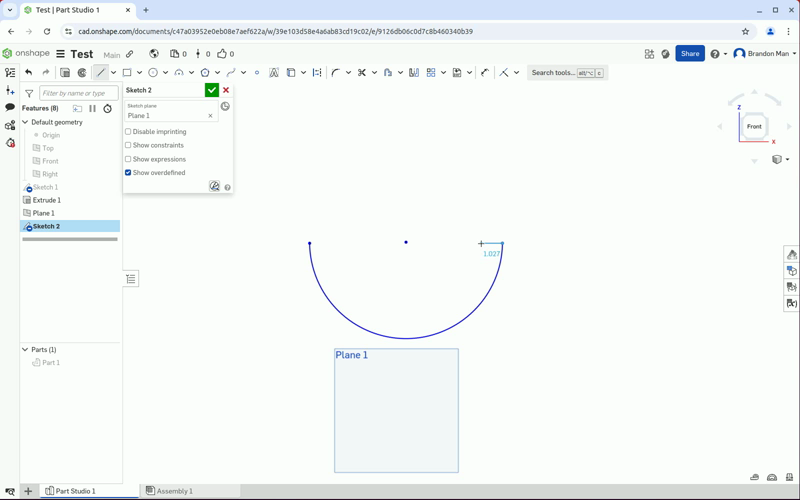
scroll(6)
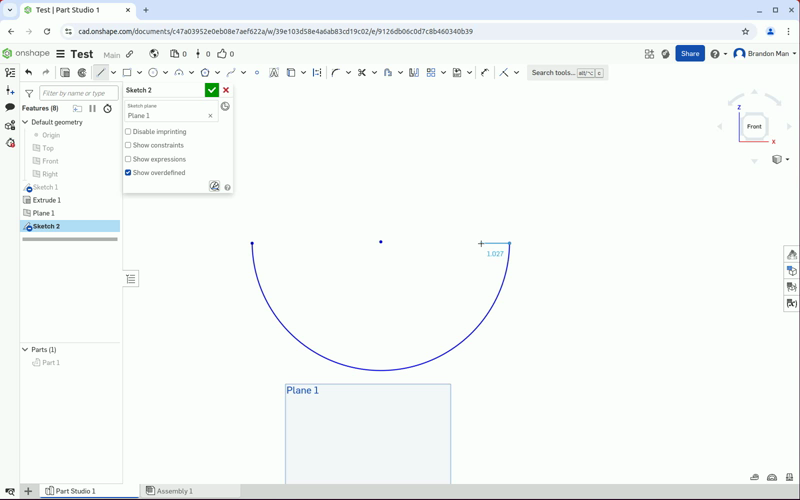
scroll(6)
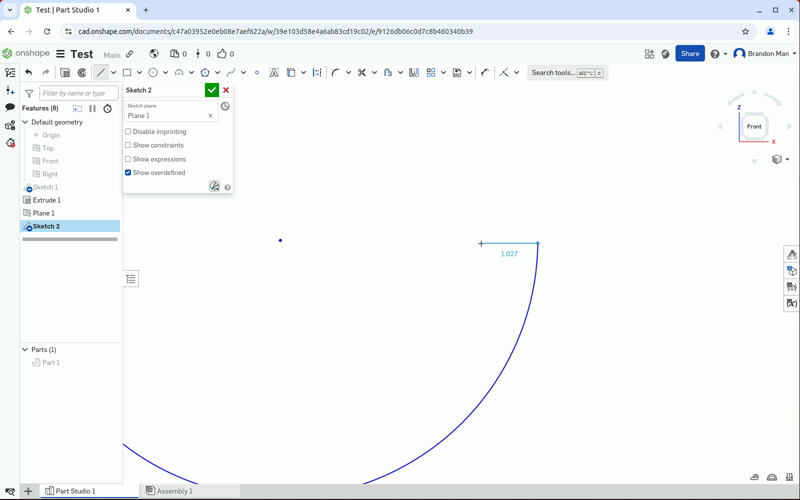
click(481, 243)
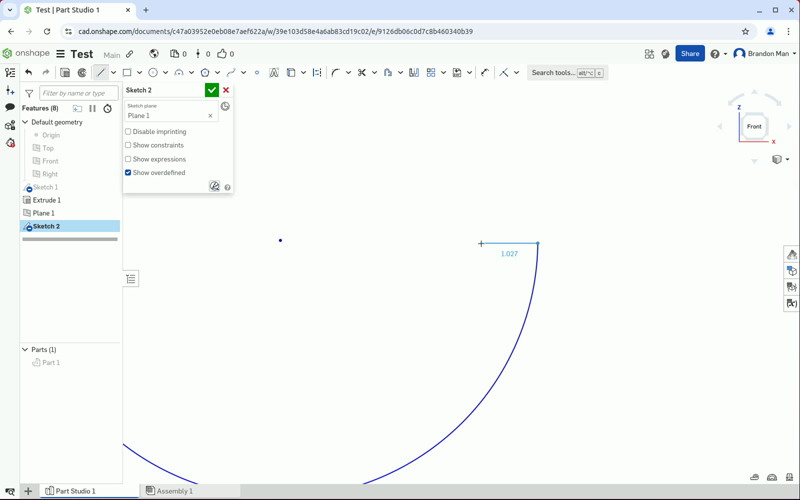
scroll(-6)
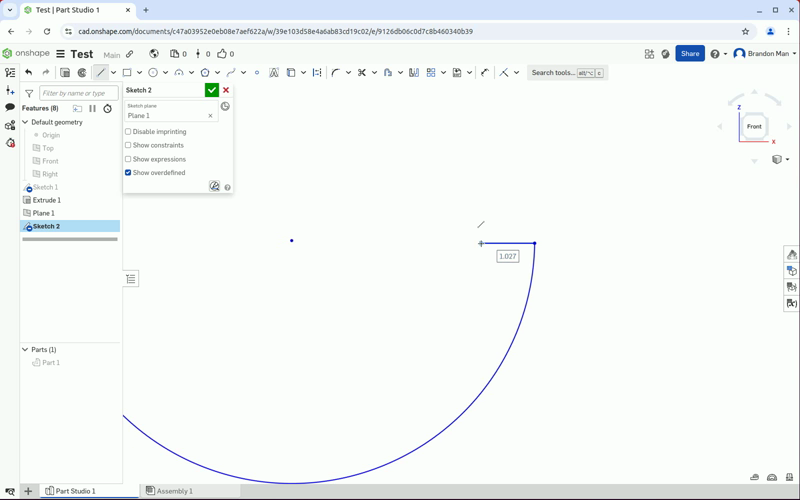
scroll(-6)
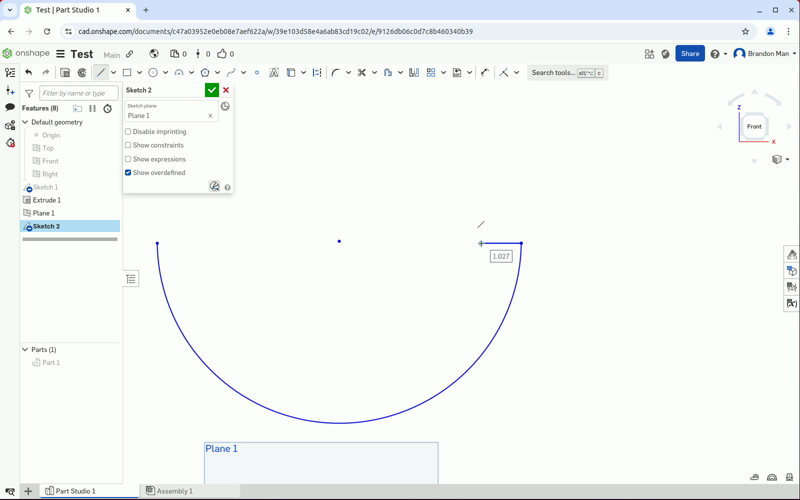
scroll(-6)
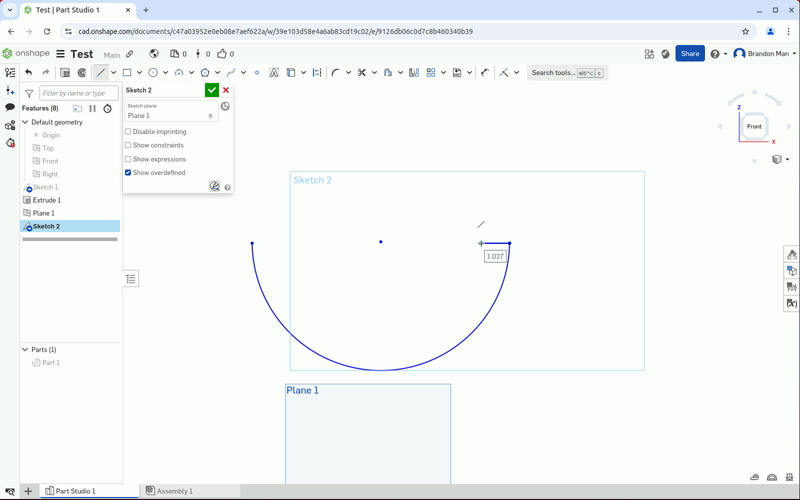
scroll(-6)
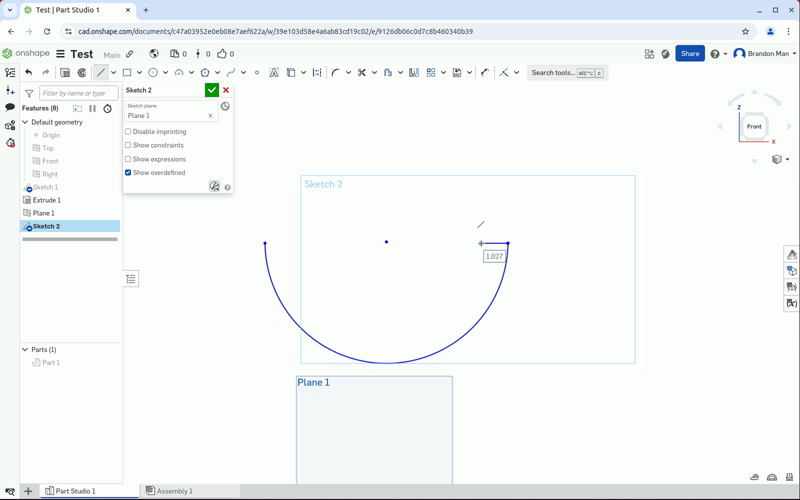
scroll(-6)
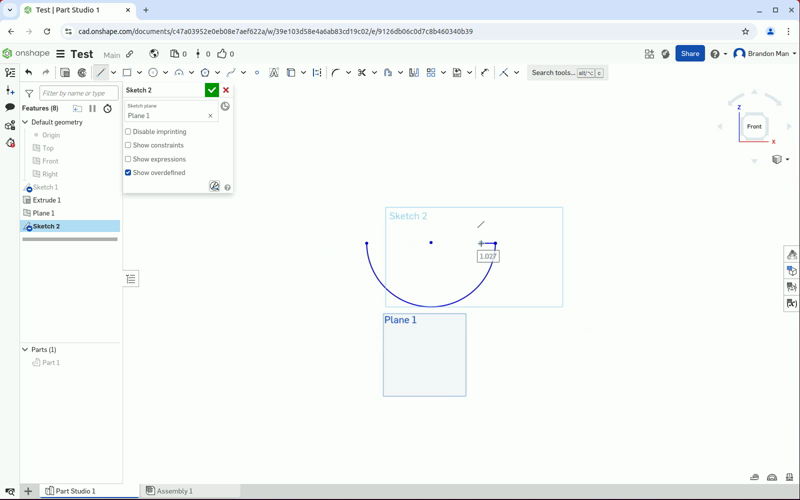
scroll(-6)
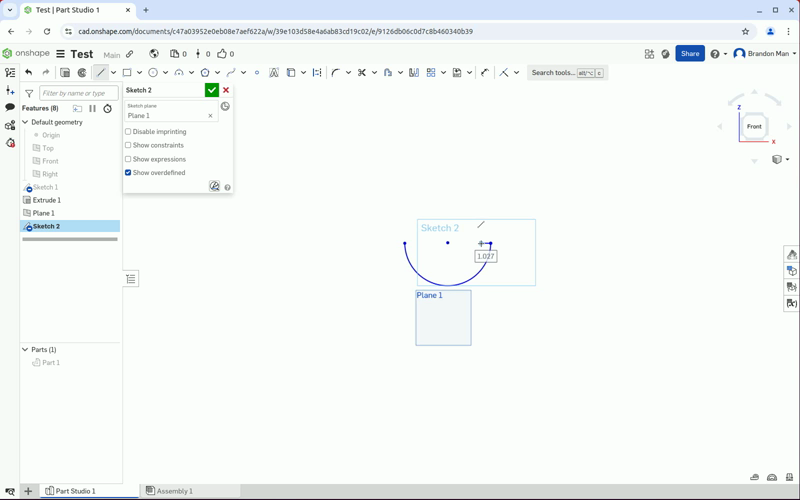
scroll(-6)
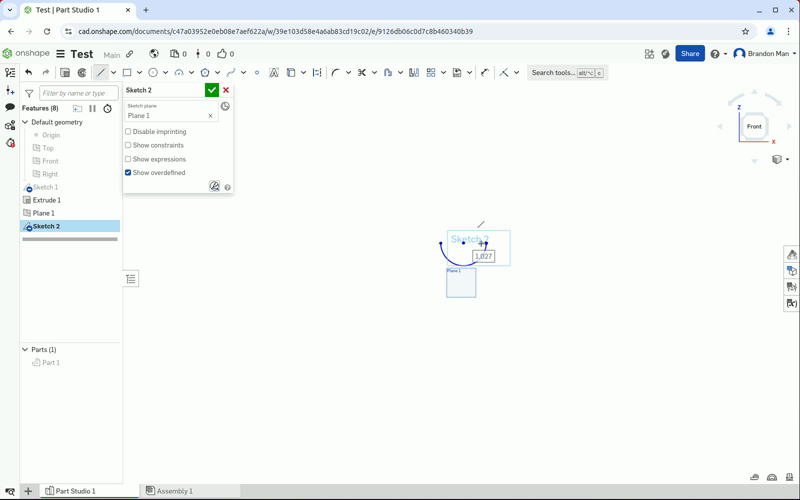
key_up(shift)
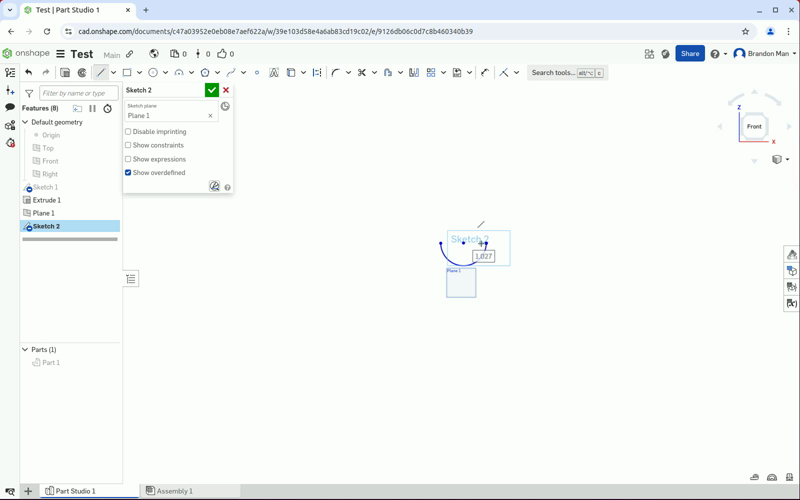
key(esc)
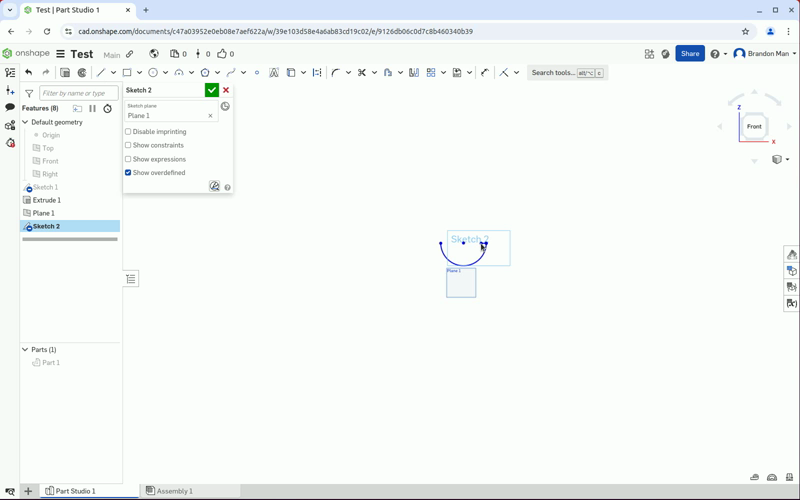
key(a)
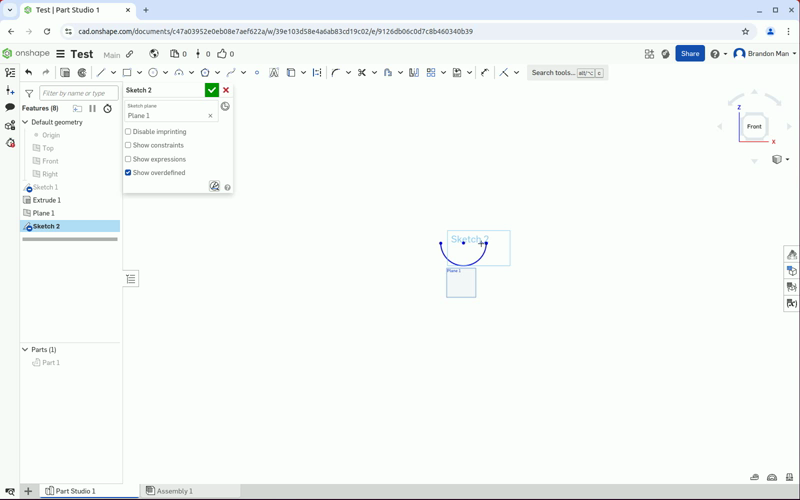
mouse_move(481, 243)
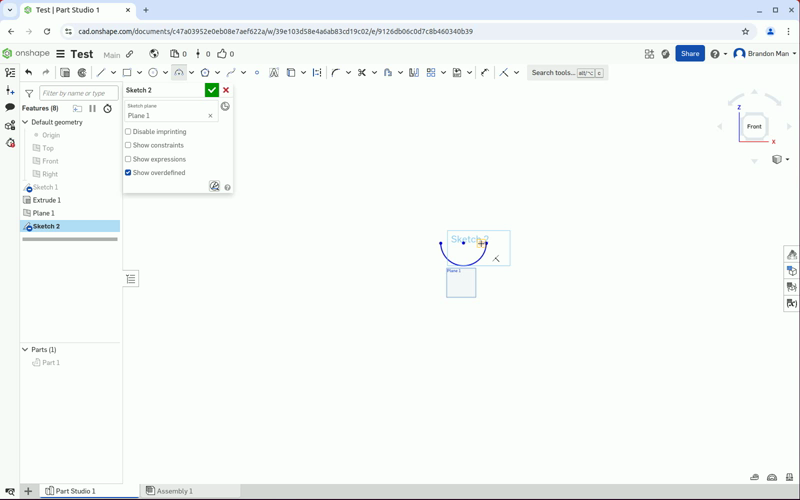
click(481, 243)
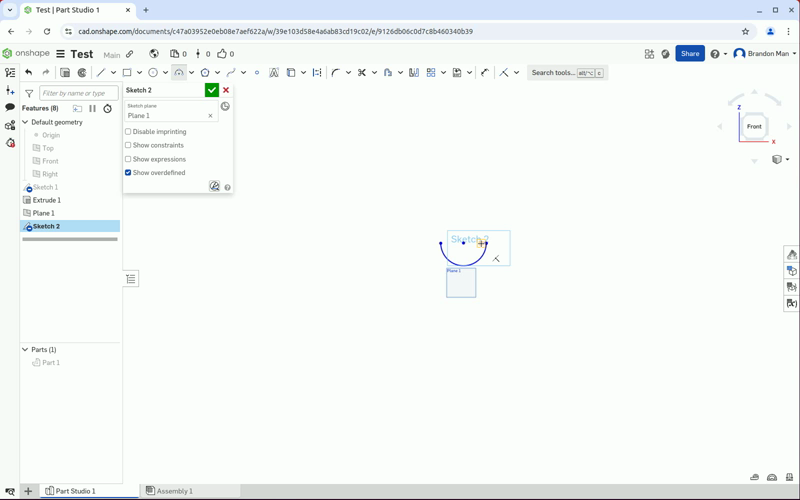
key_down(shift)
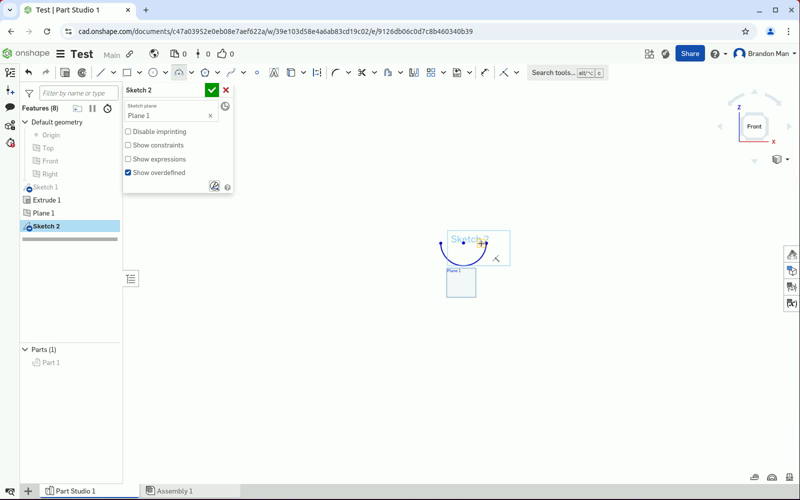
mouse_move(445, 243)
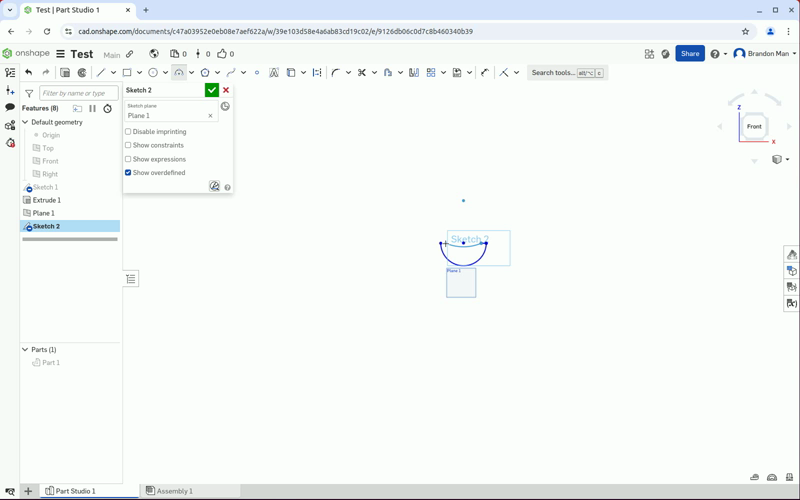
click(445, 243)
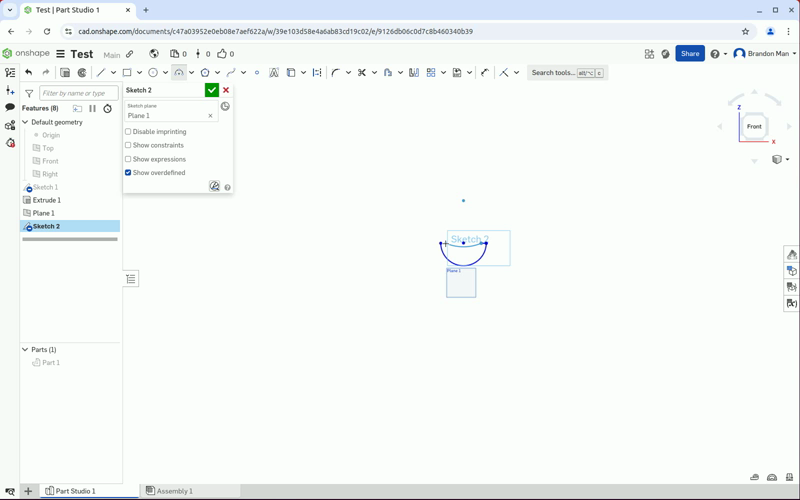
mouse_move(463, 261)
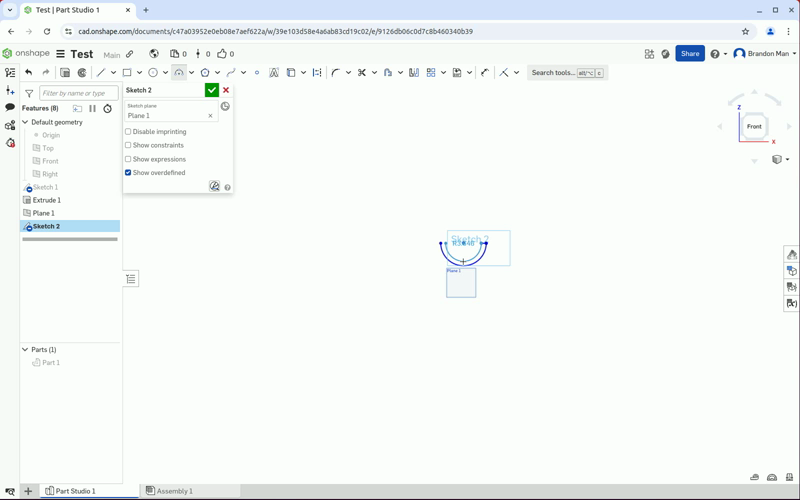
click(463, 261)
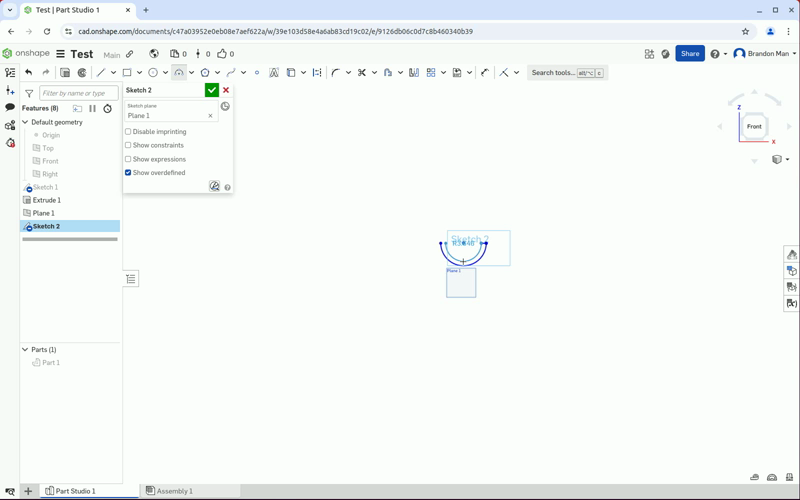
key_up(shift)
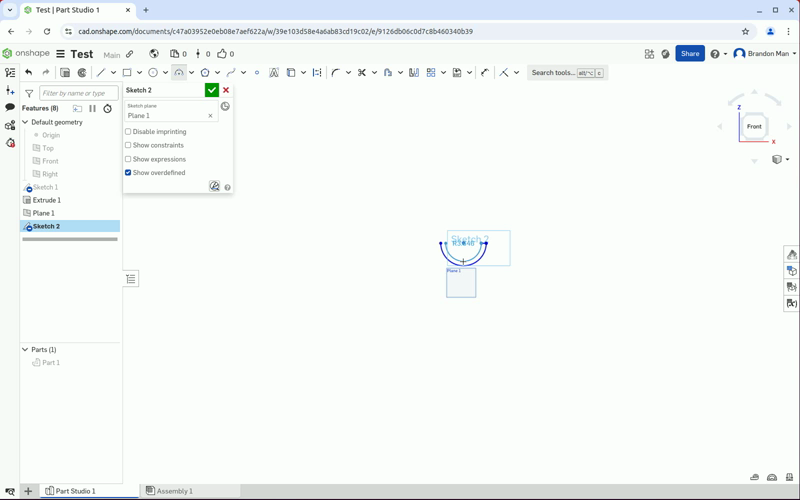
key(esc)
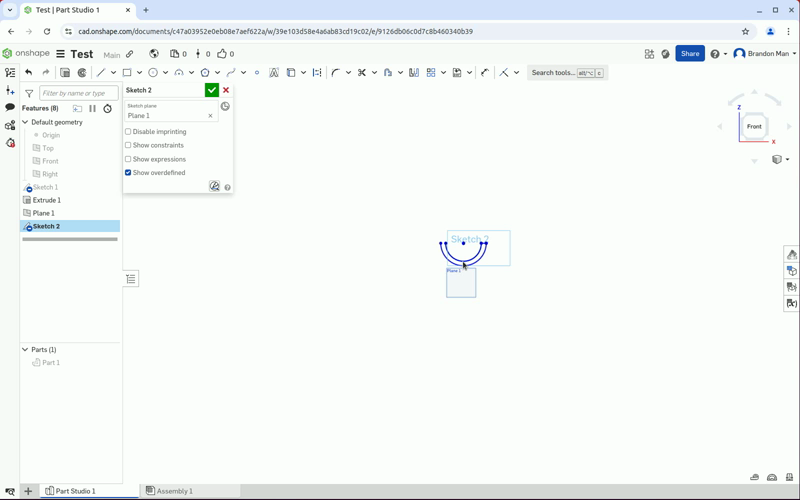
key(l)
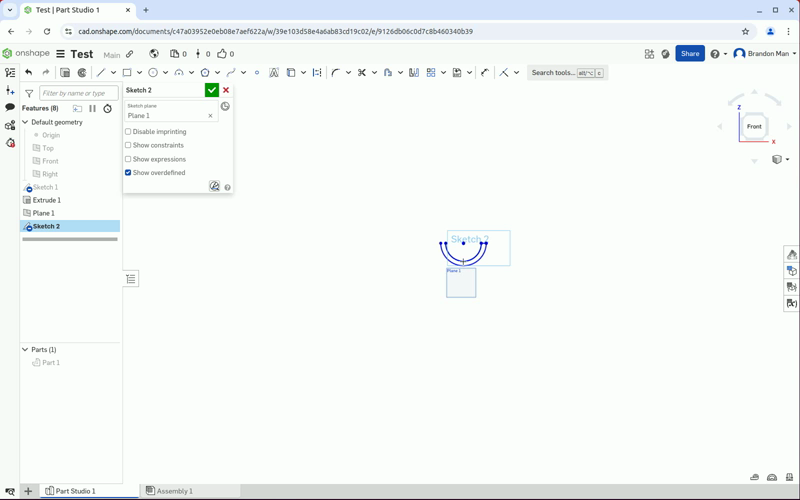
mouse_move(445, 243)
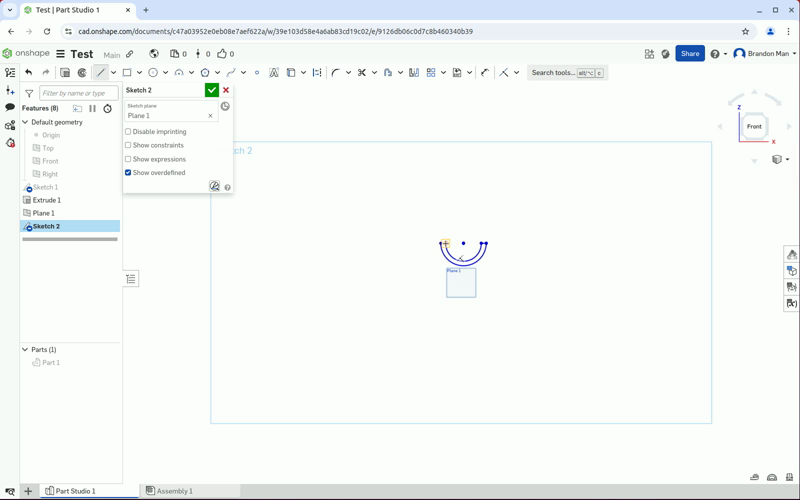
click(445, 243)
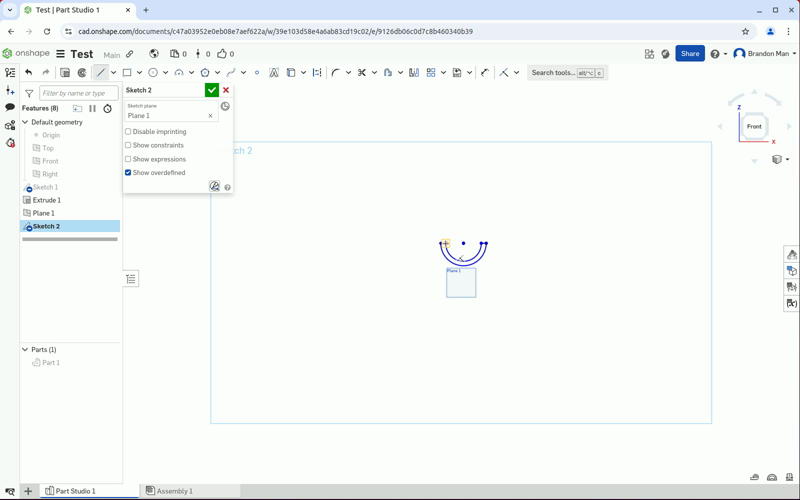
mouse_move(475, 243)
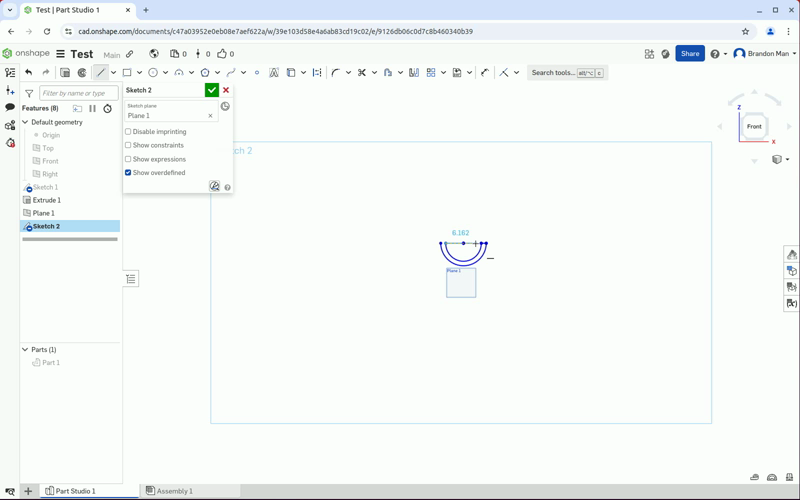
key_down(shift)
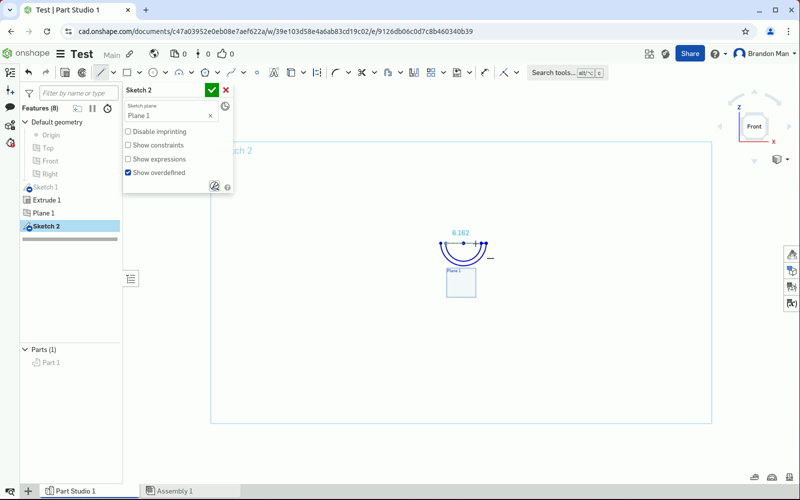
mouse_move(440, 243)
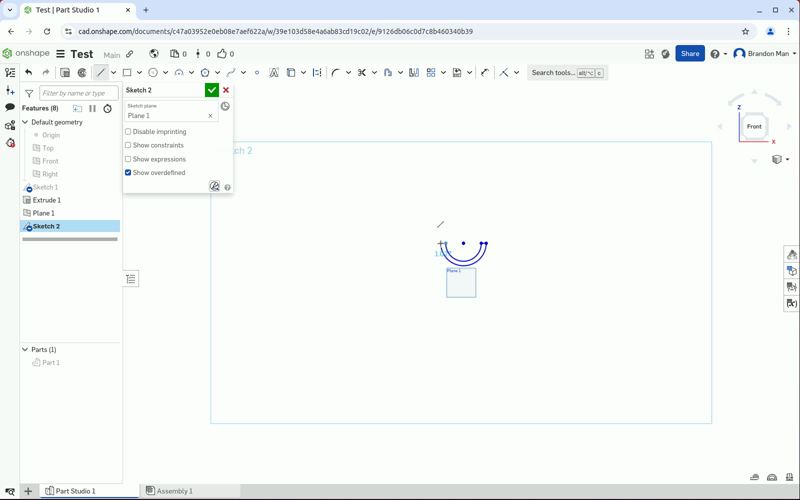
scroll(6)
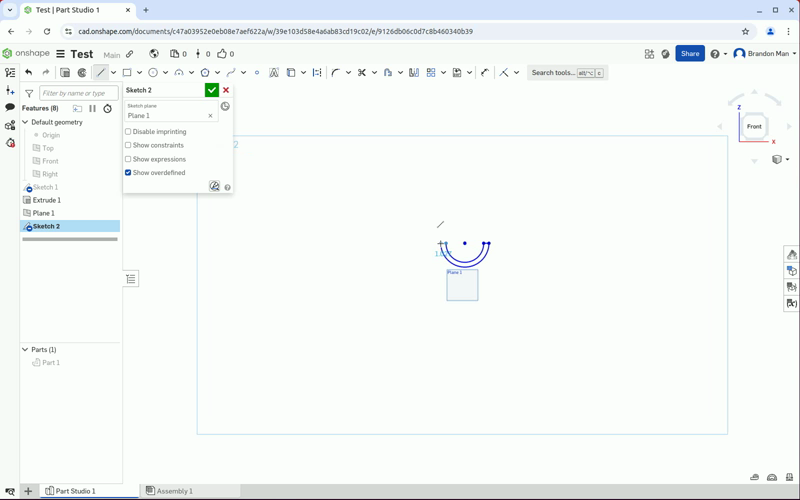
scroll(6)
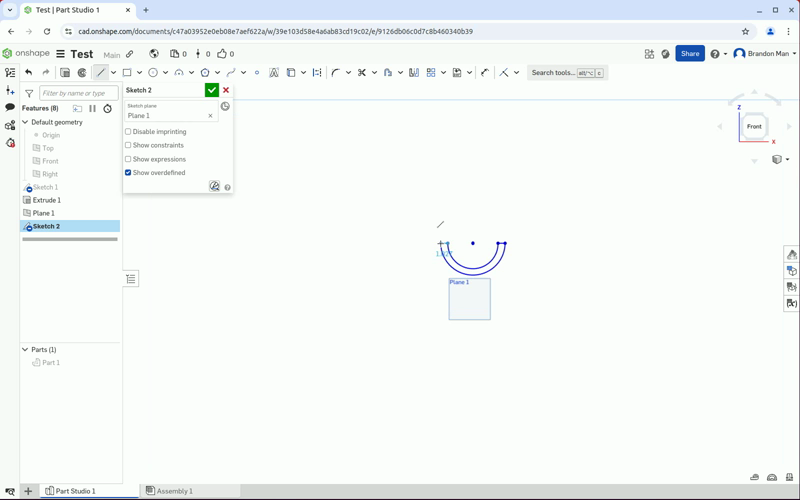
scroll(6)
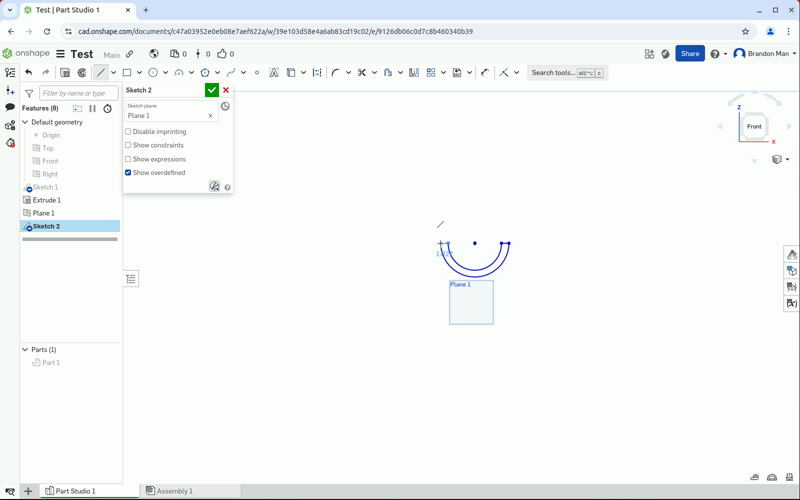
scroll(6)
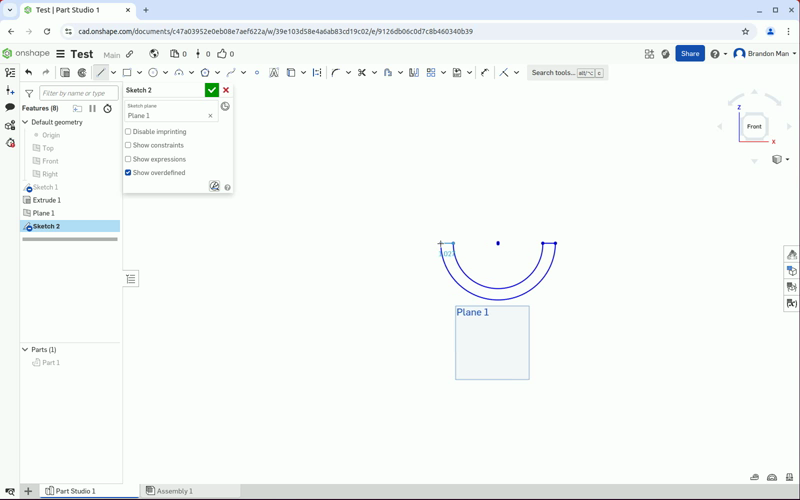
scroll(6)
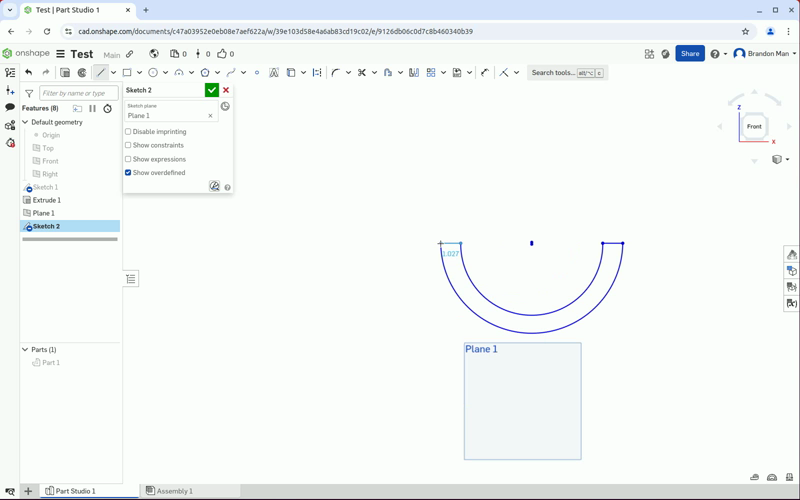
scroll(6)
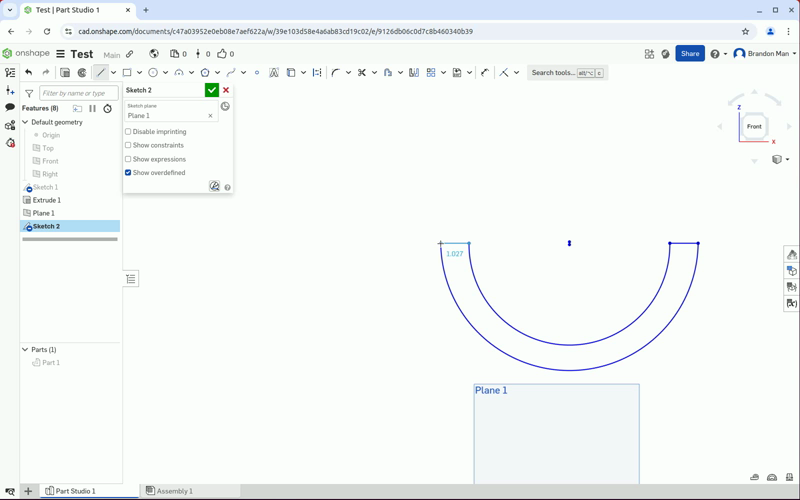
scroll(6)
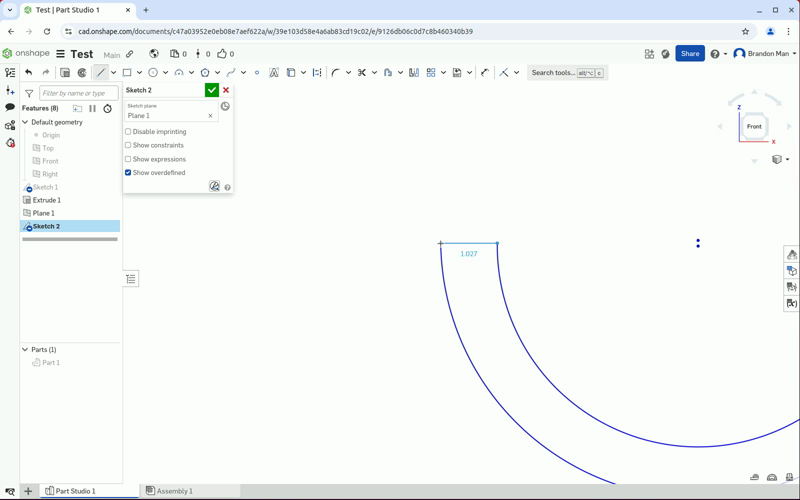
key_up(shift)
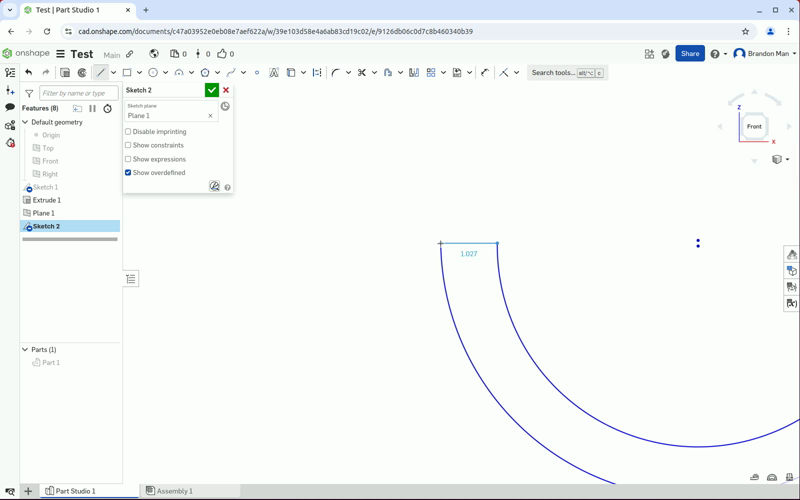
click(440, 243)
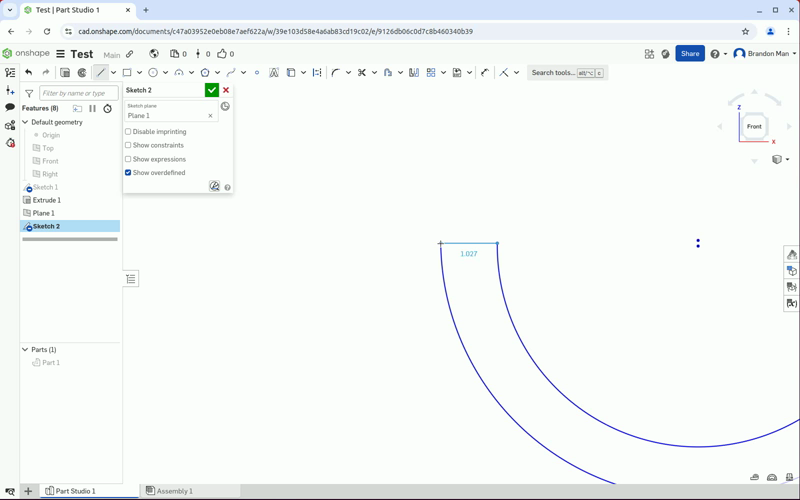
scroll(-6)
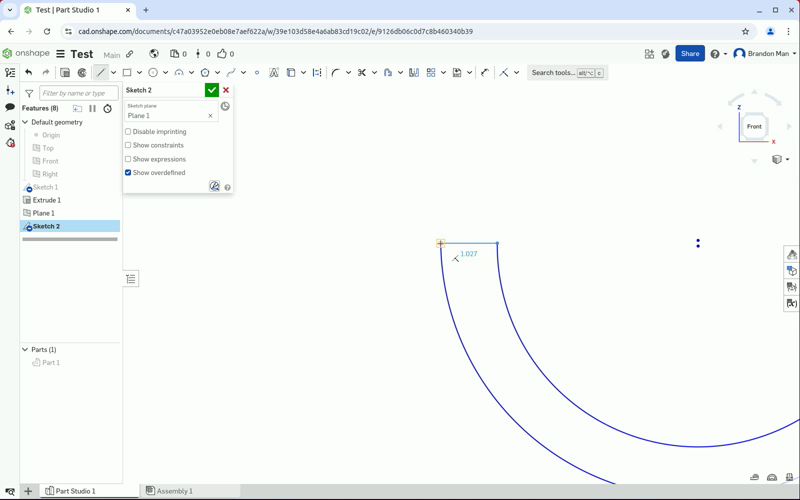
scroll(-6)
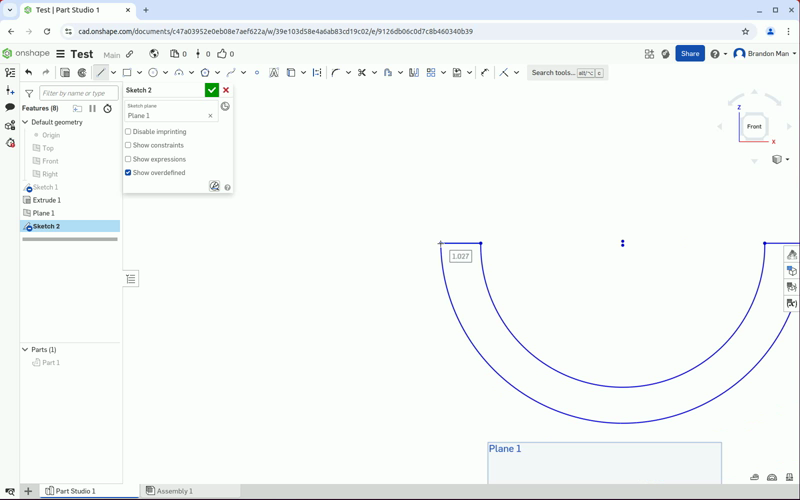
scroll(-6)
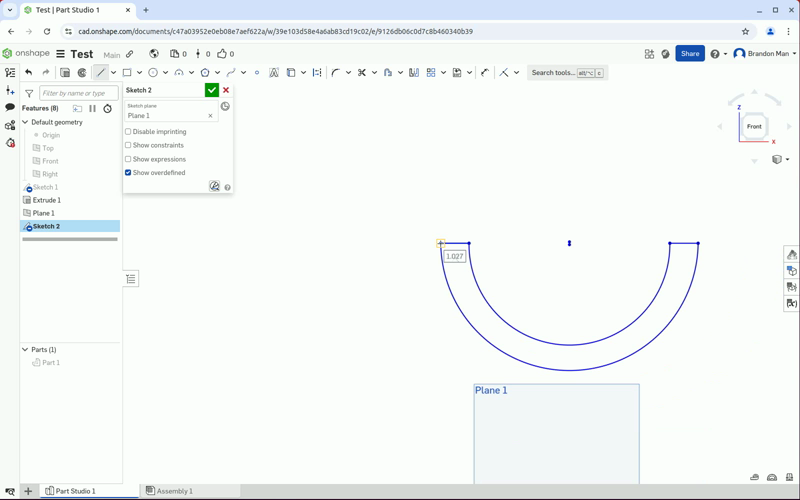
scroll(-6)
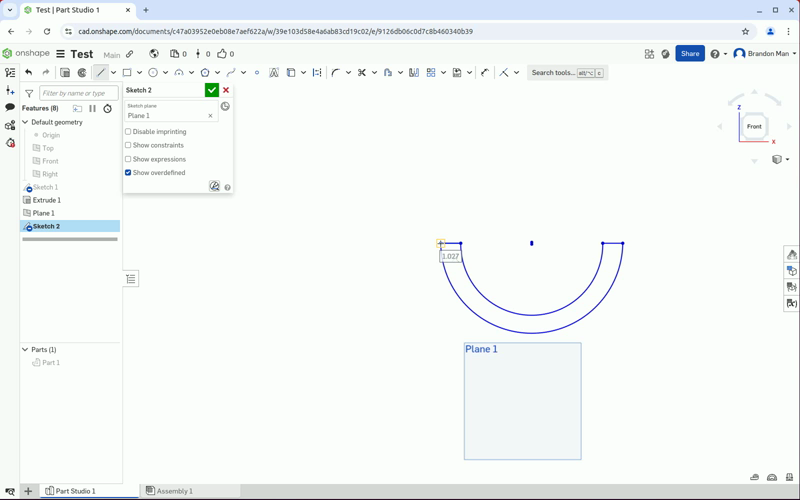
scroll(-6)
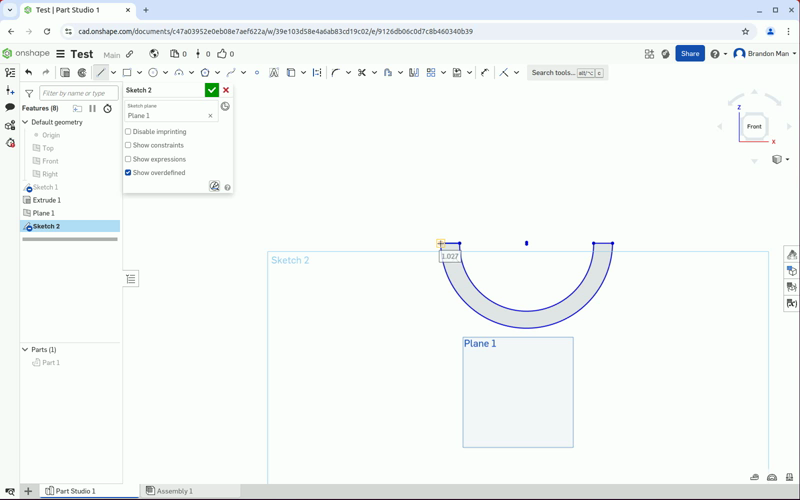
scroll(-6)
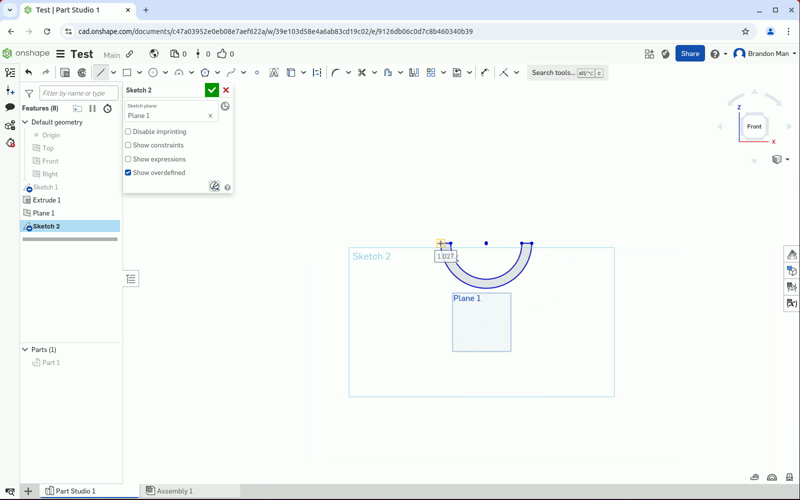
scroll(-6)
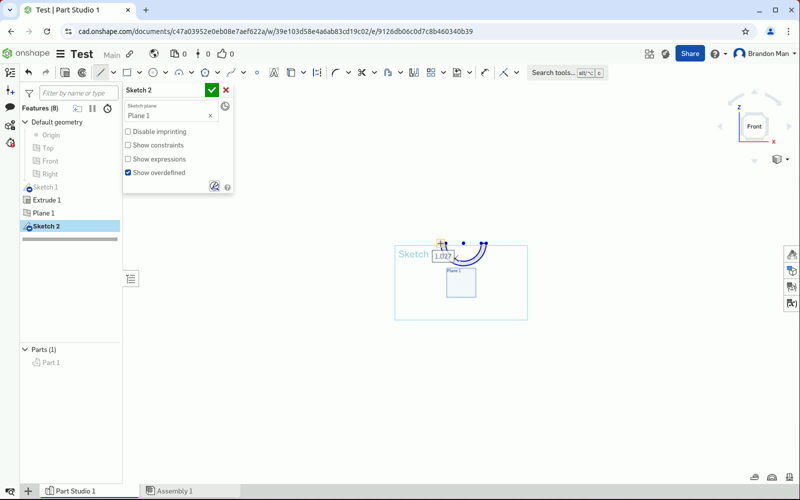
key(esc)
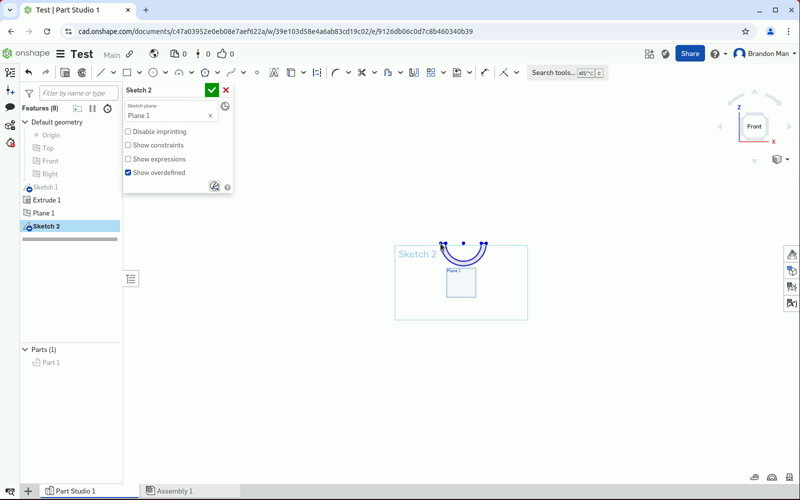
mouse_move(451, 250)
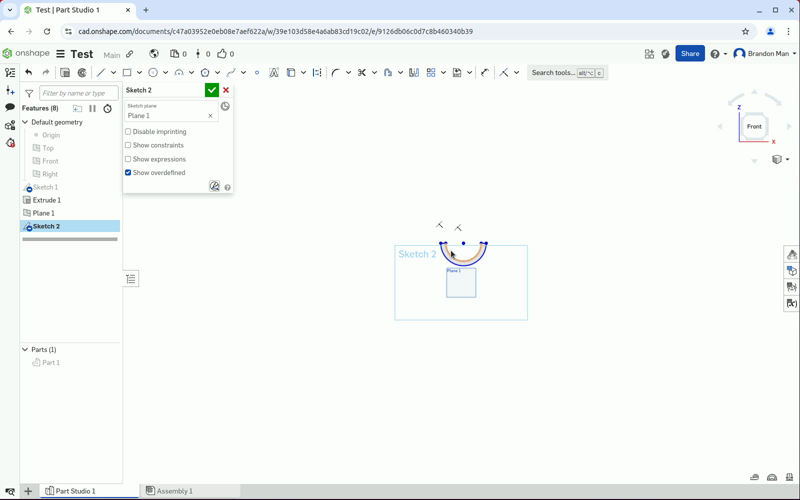
scroll(6)
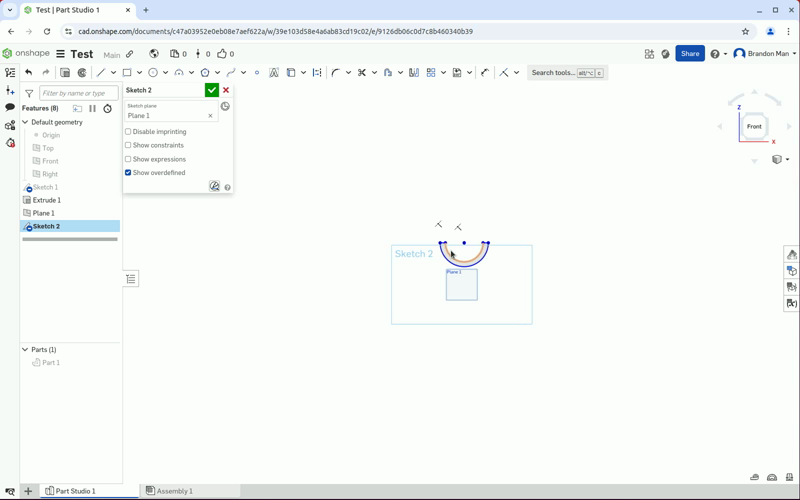
scroll(6)
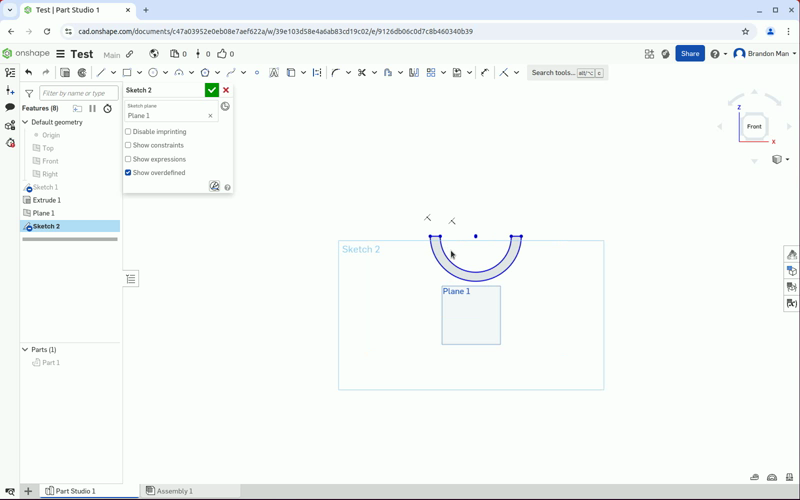
scroll(6)
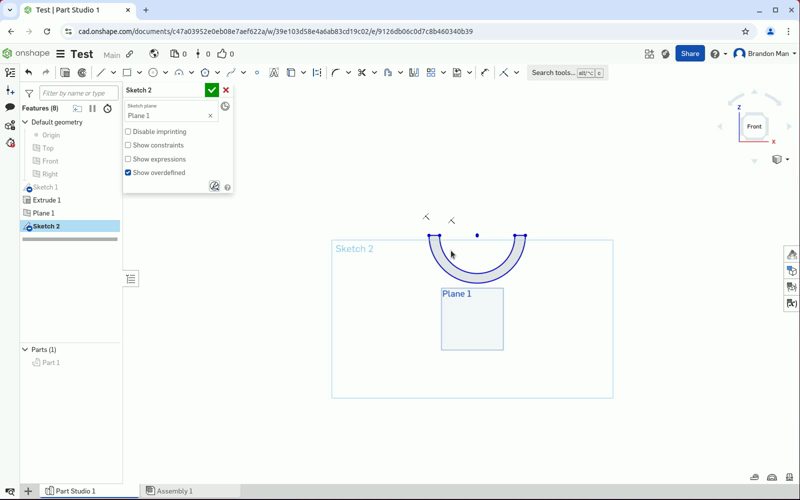
scroll(6)
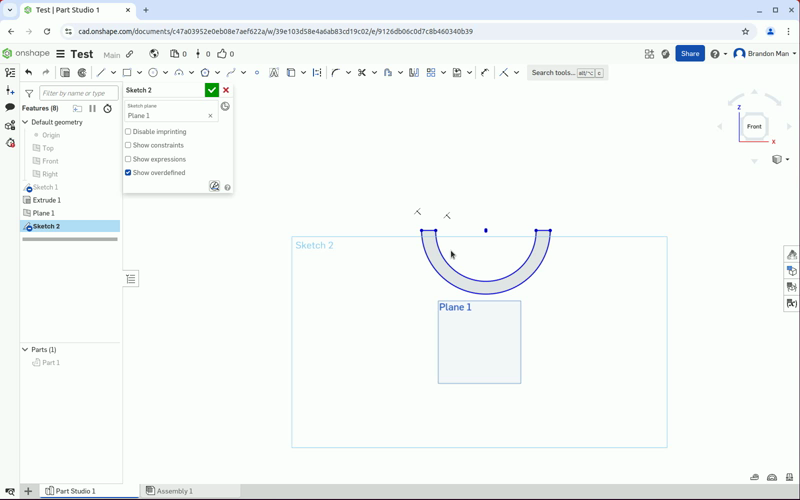
scroll(6)
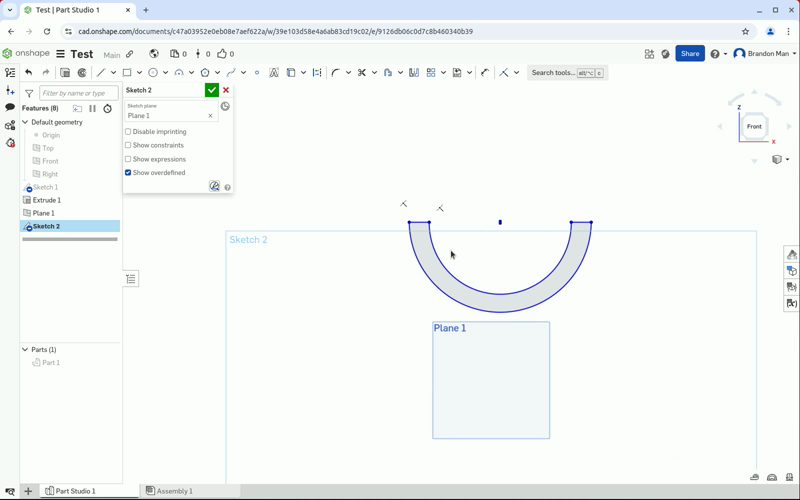
scroll(6)
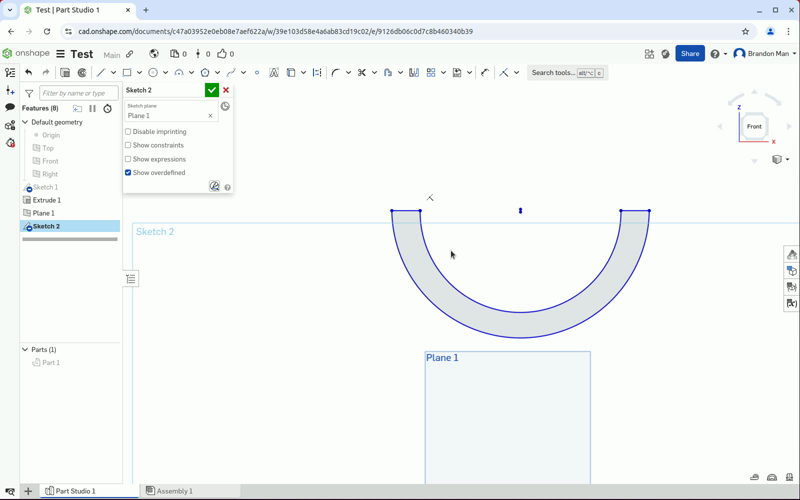
scroll(6)
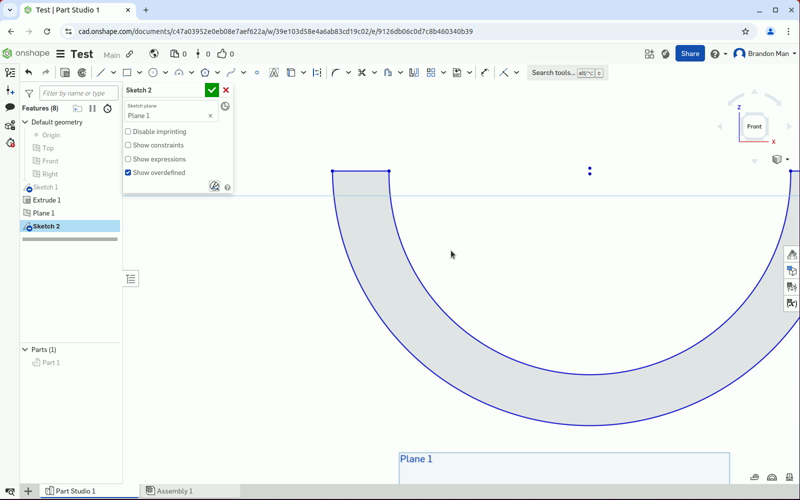
click(451, 250)
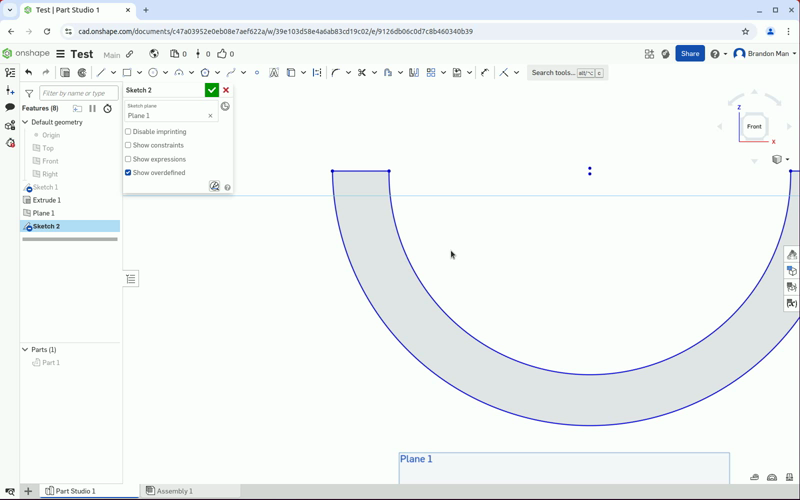
scroll(-6)
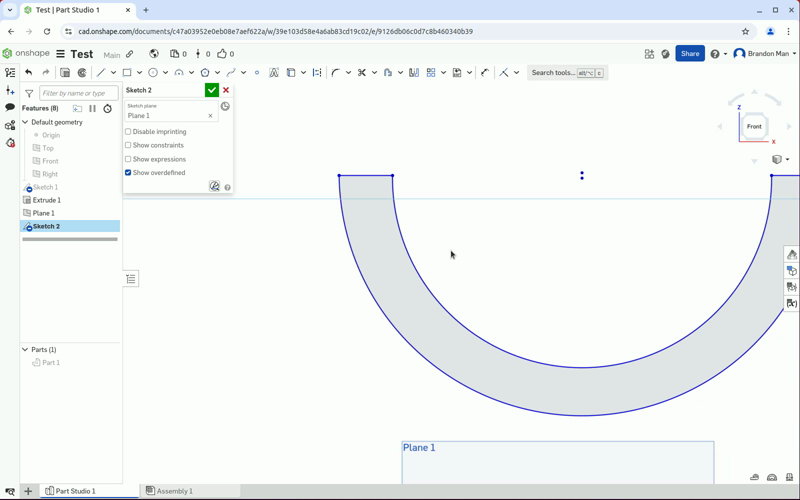
scroll(-6)
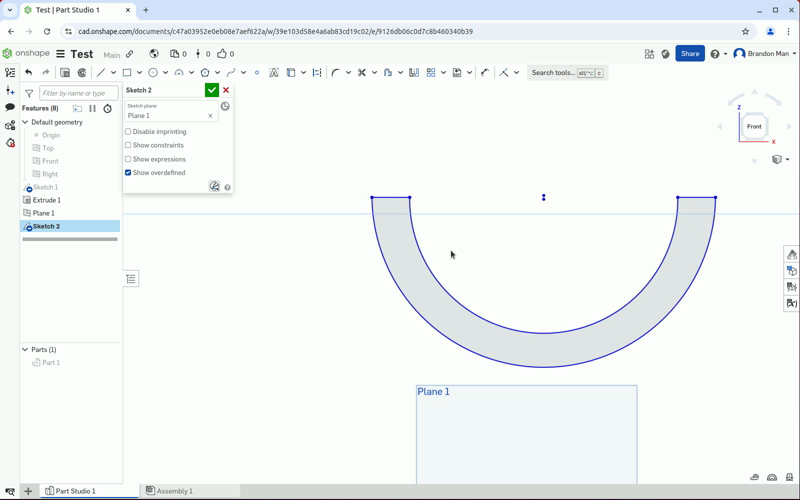
scroll(-6)
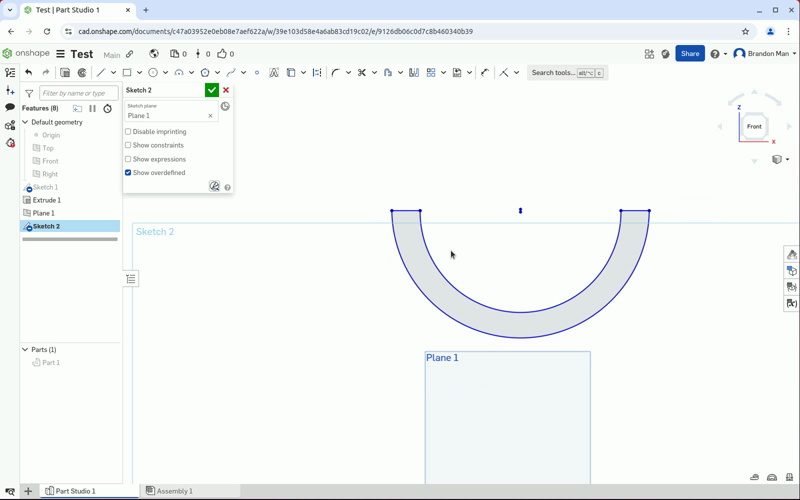
scroll(-6)
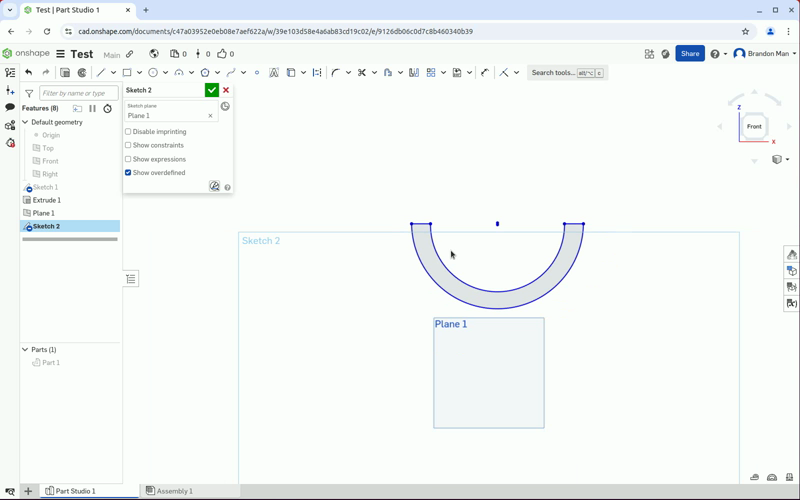
scroll(-6)
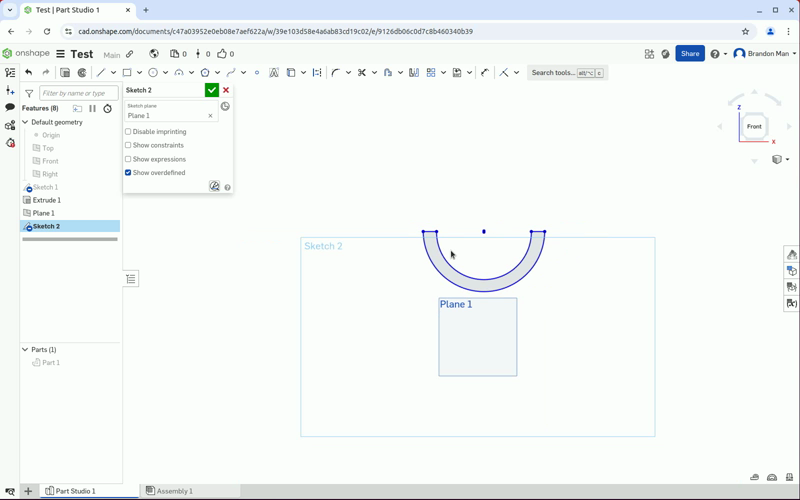
scroll(-6)
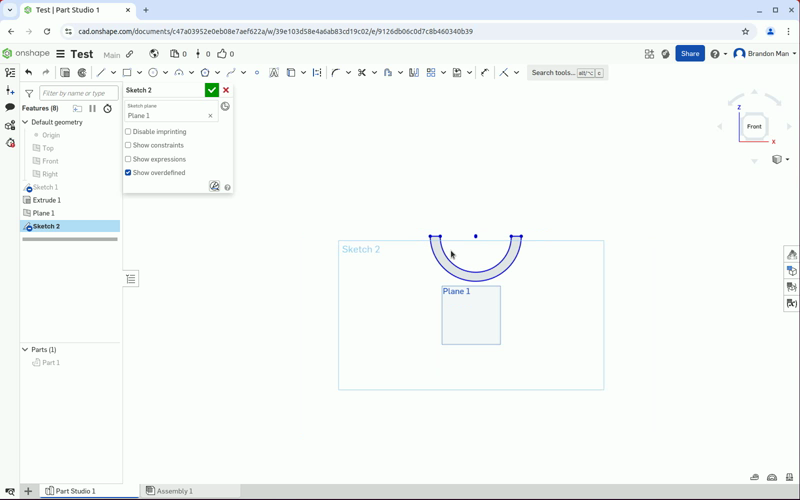
scroll(-6)
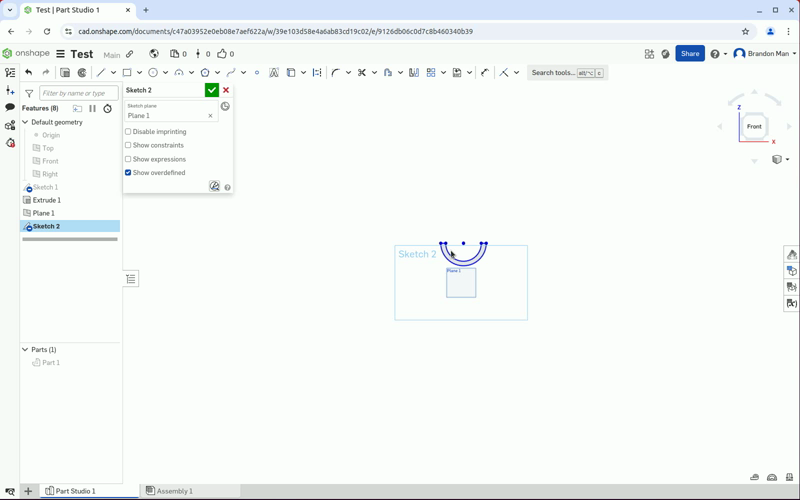
mouse_move(73, 352)
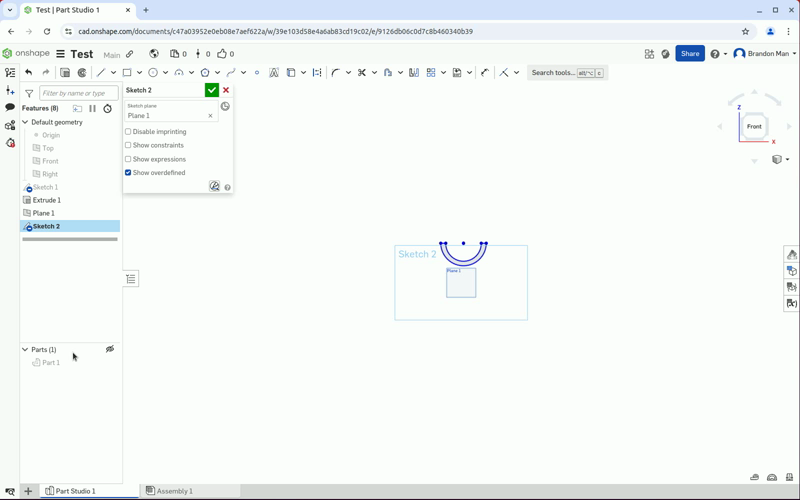
key(shift+y)
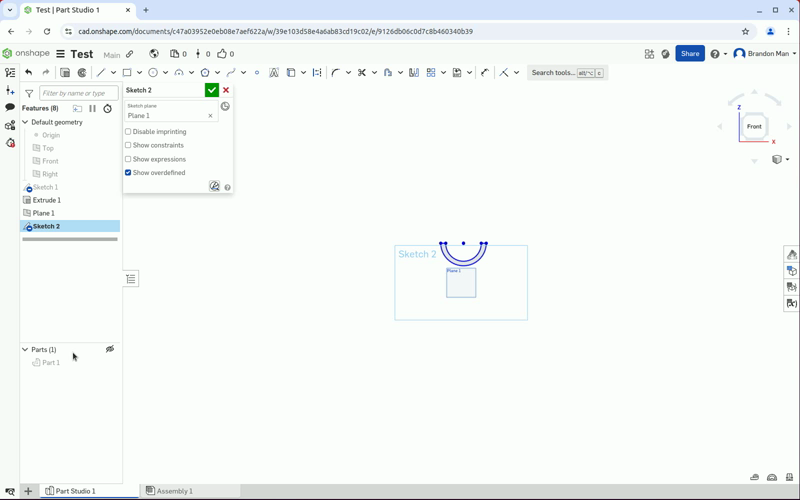
key(shift+e)
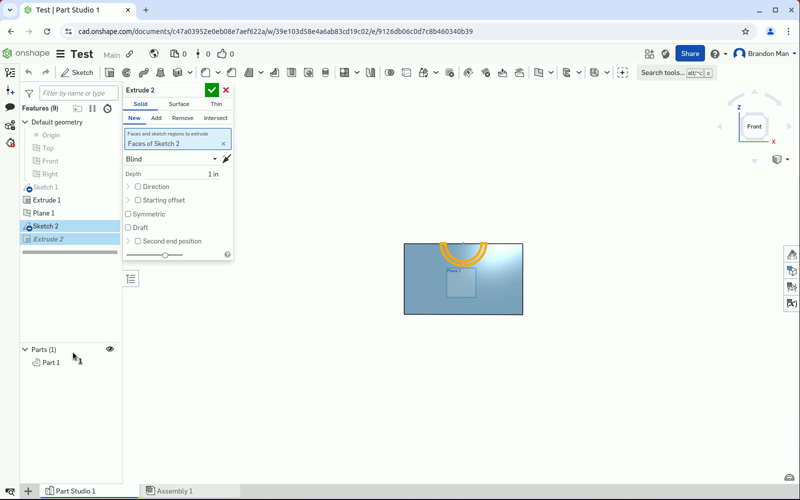
mouse_move(143, 106)
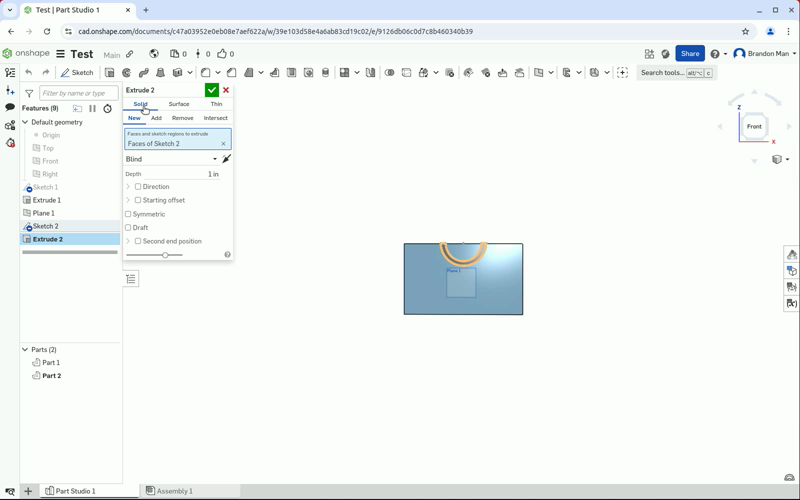
click(143, 106)
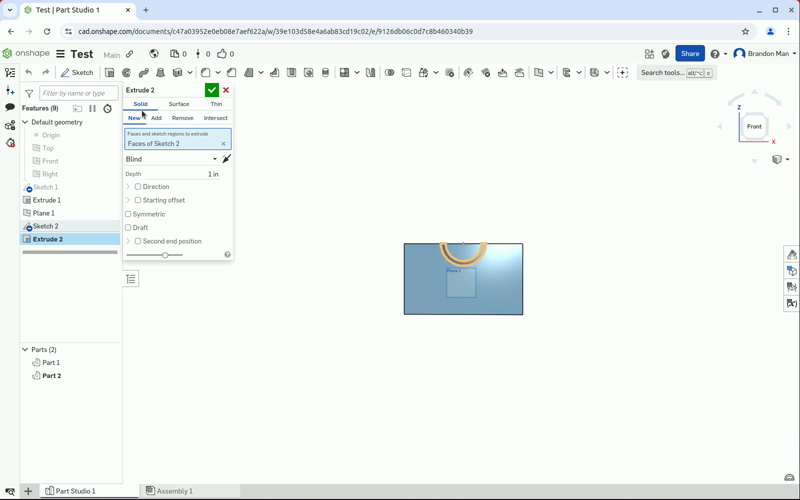
mouse_move(137, 120)
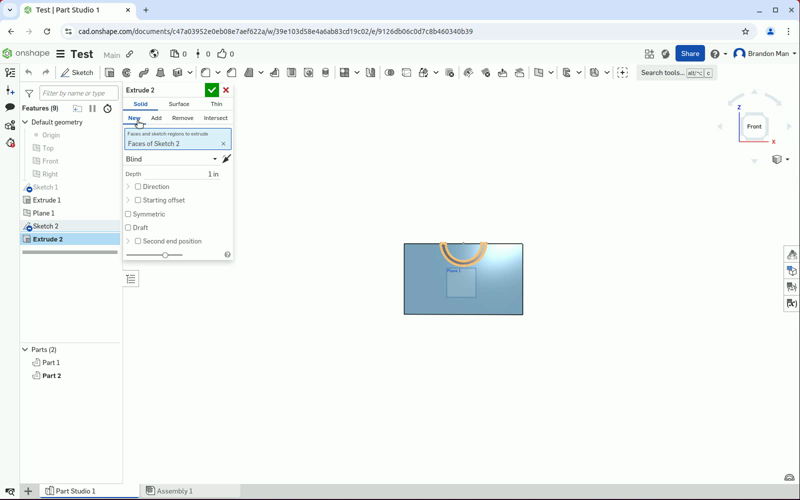
click(137, 120)
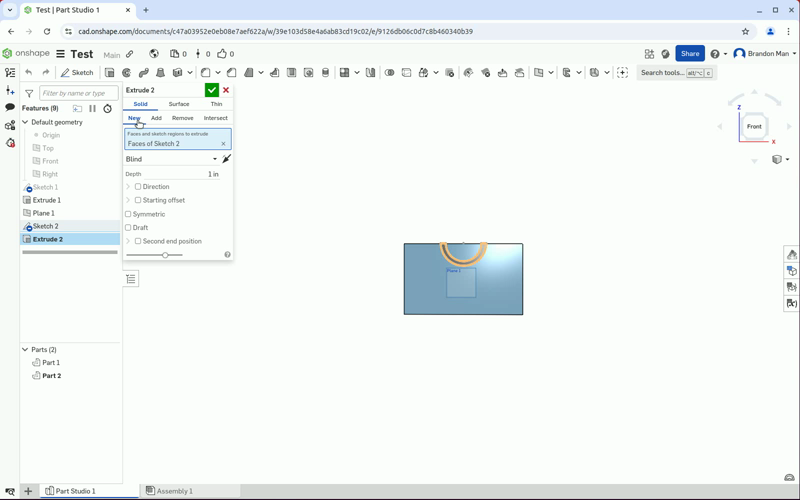
key(tab, 4)
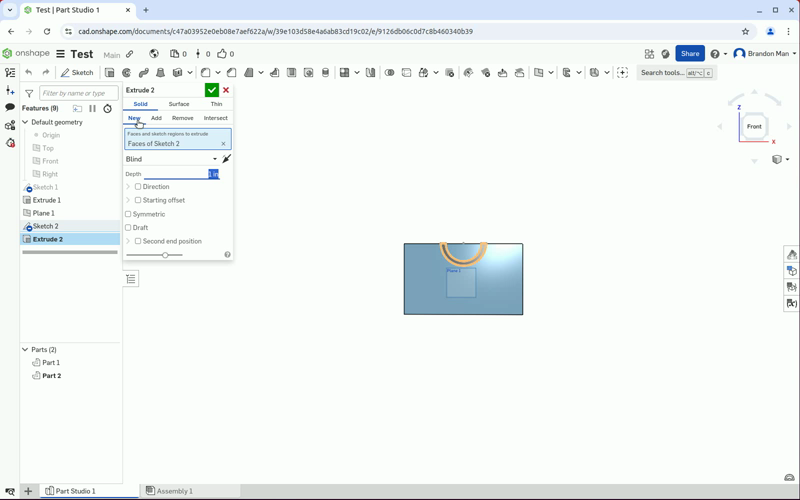
text(4.814)
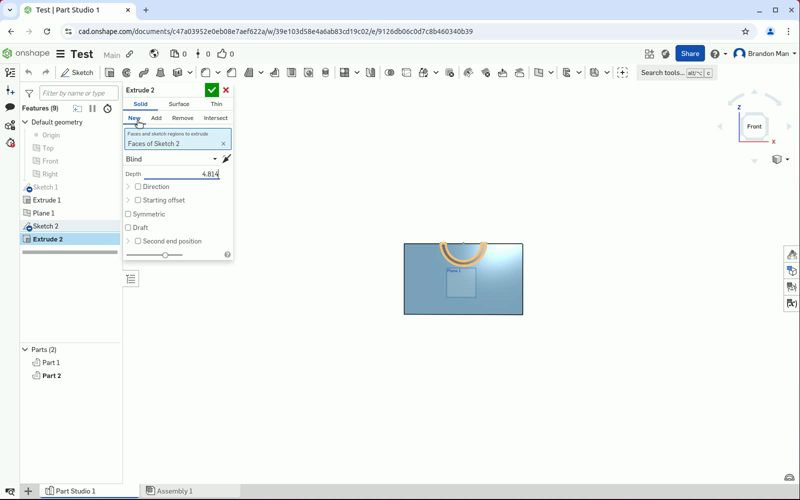
key(enter)
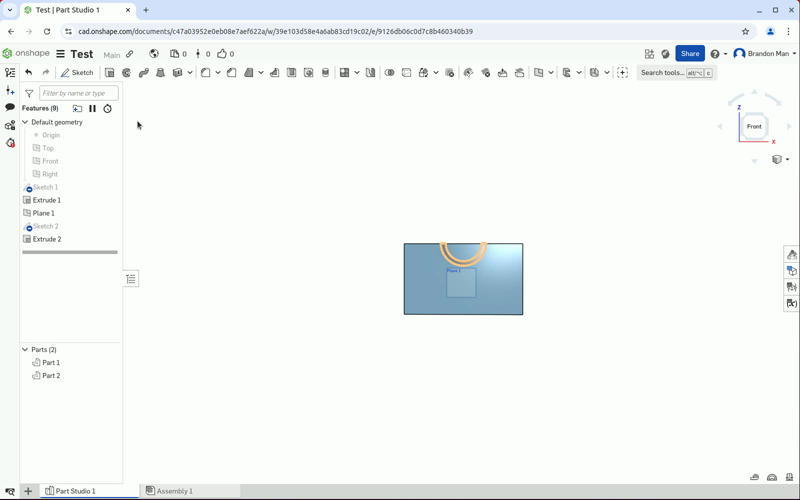
key(shift+h)
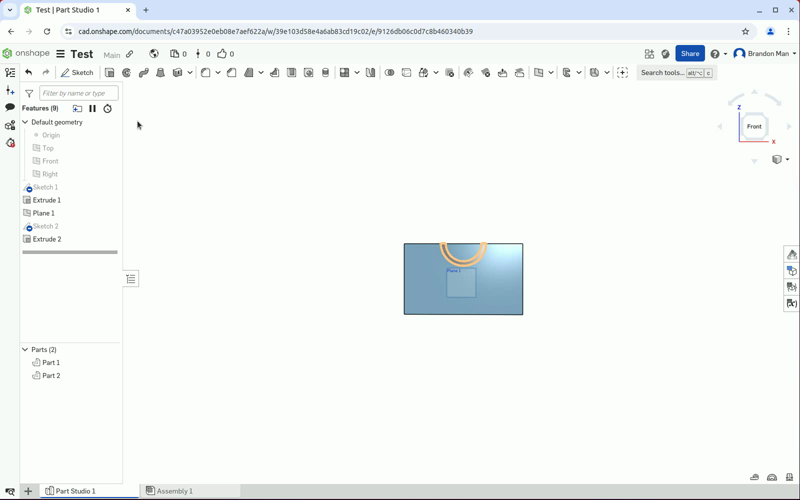
key(shift+h)
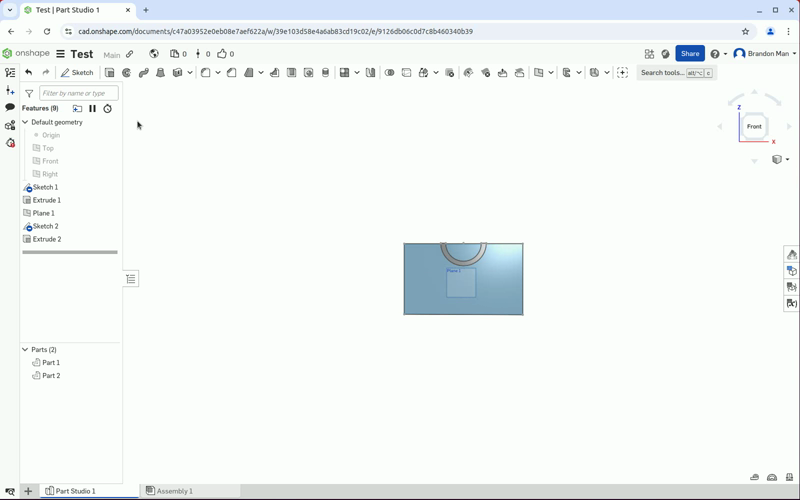
key(shift+7)
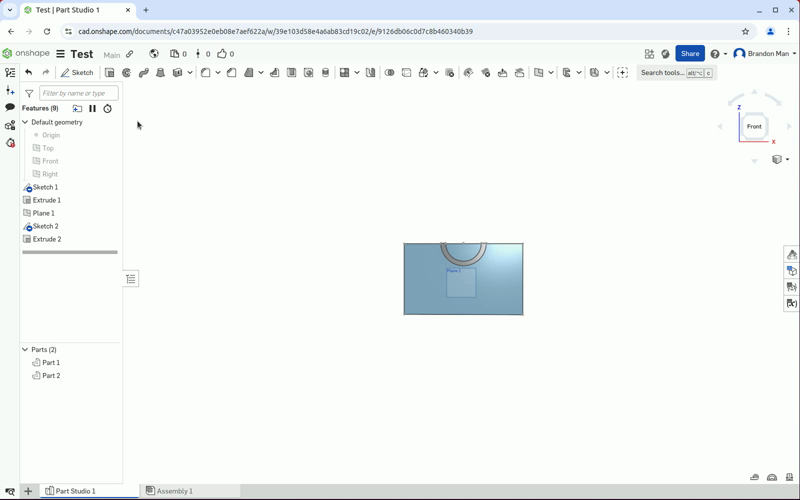
key(left, 2)
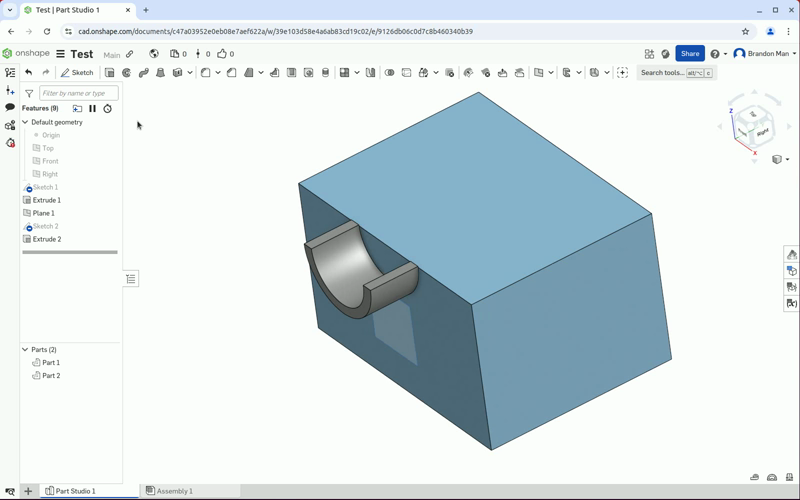
key(down, 2)
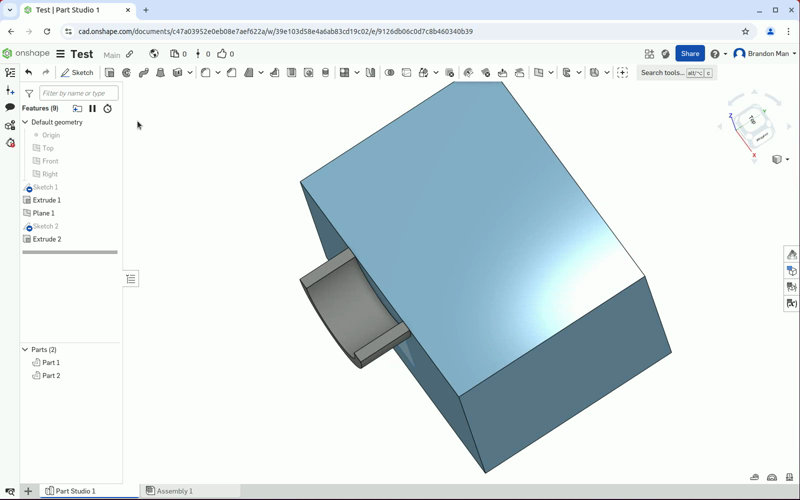
key(up, 2)
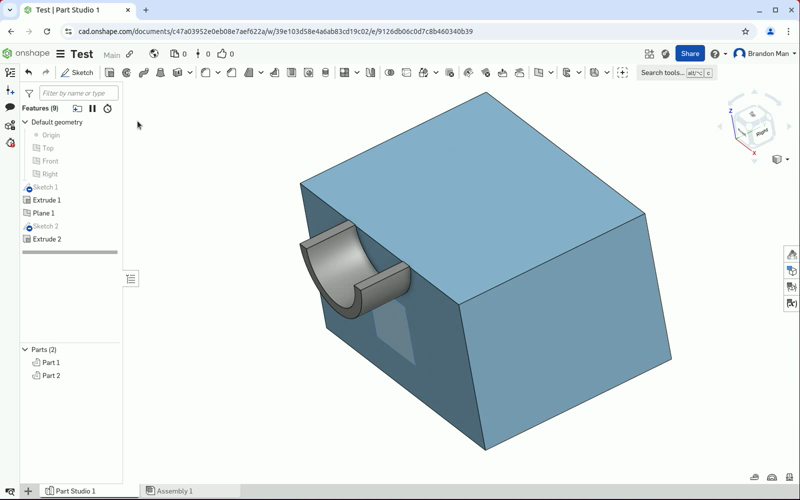
key(right, 2)
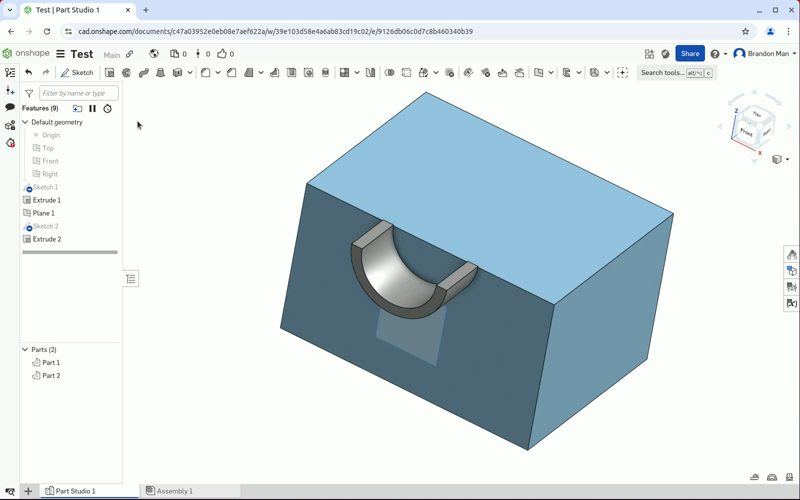
mouse_move(73, 189)
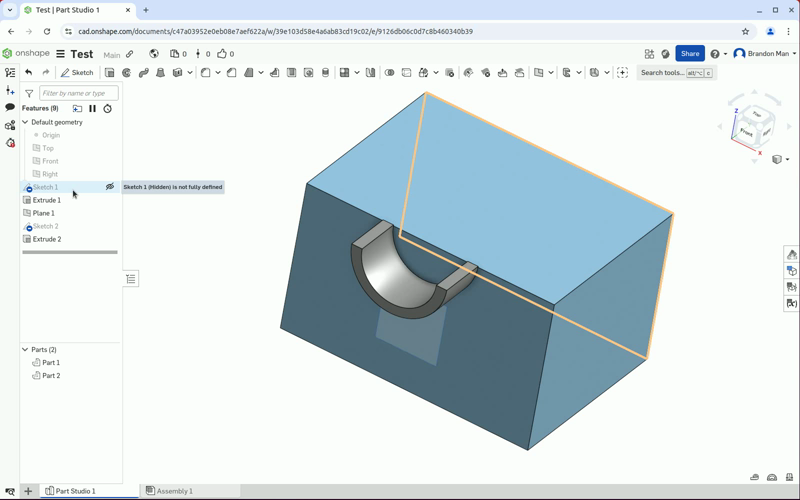
click(73, 189)